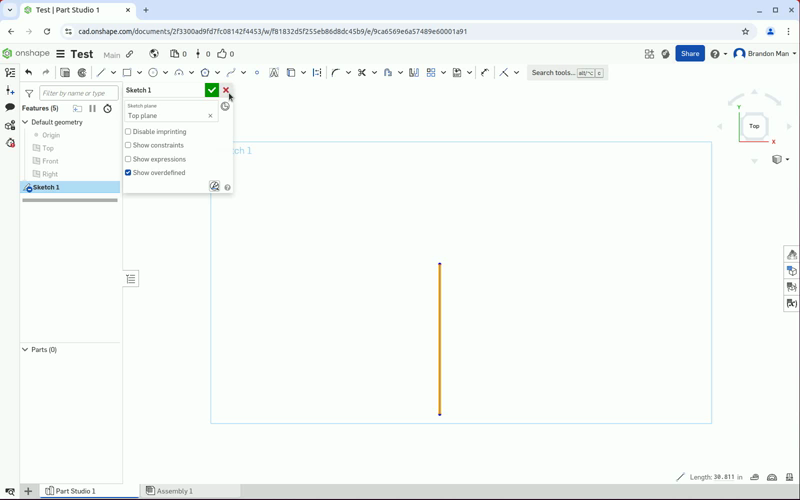
key(shift+h)
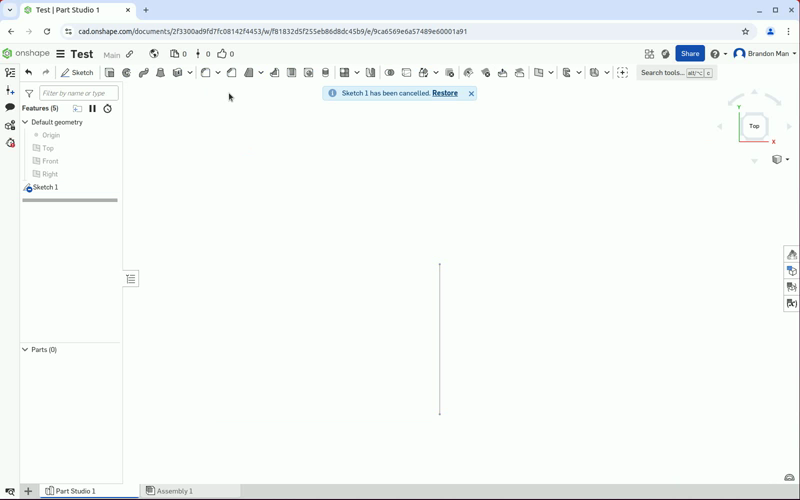
key(shift+s)
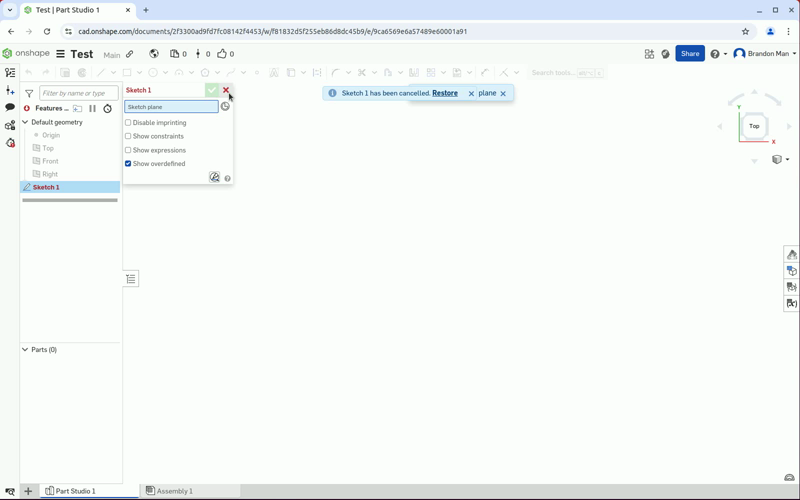
mouse_move(73, 150)
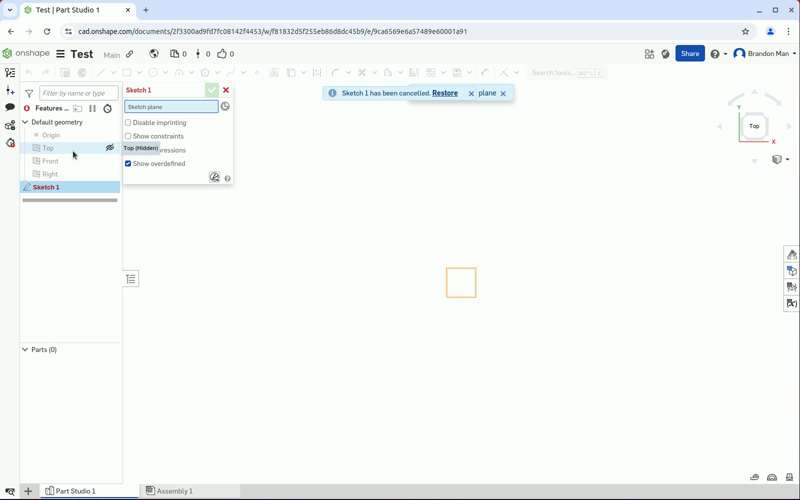
click(73, 150)
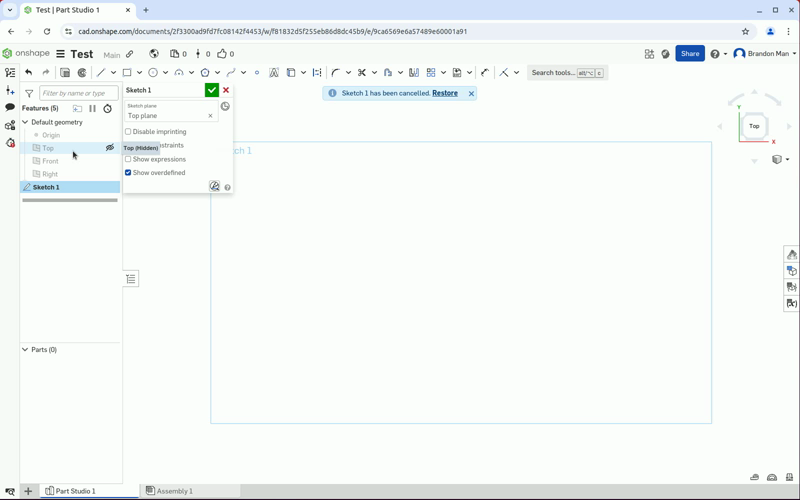
mouse_move(73, 352)
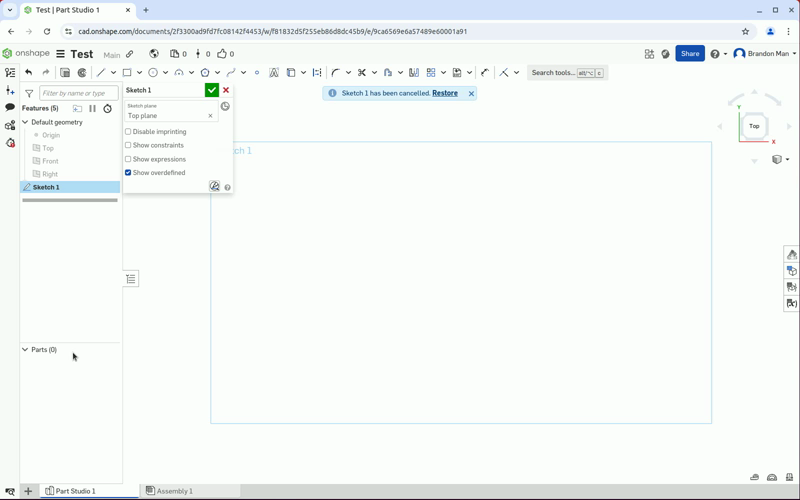
key(y)
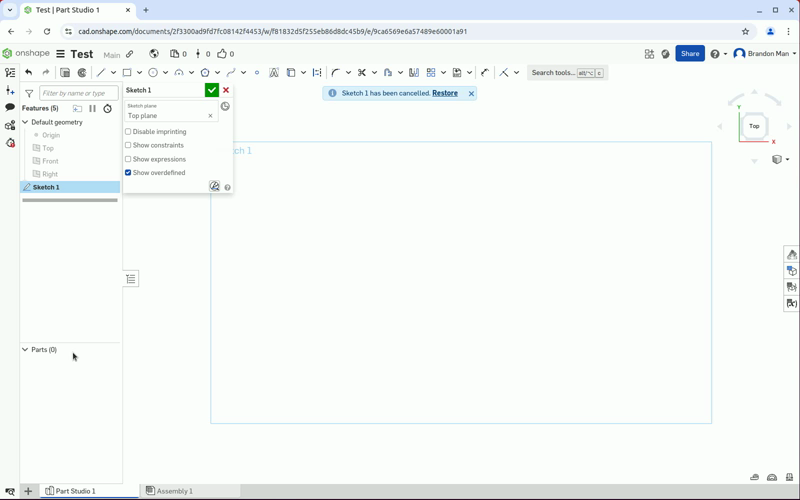
key(c)
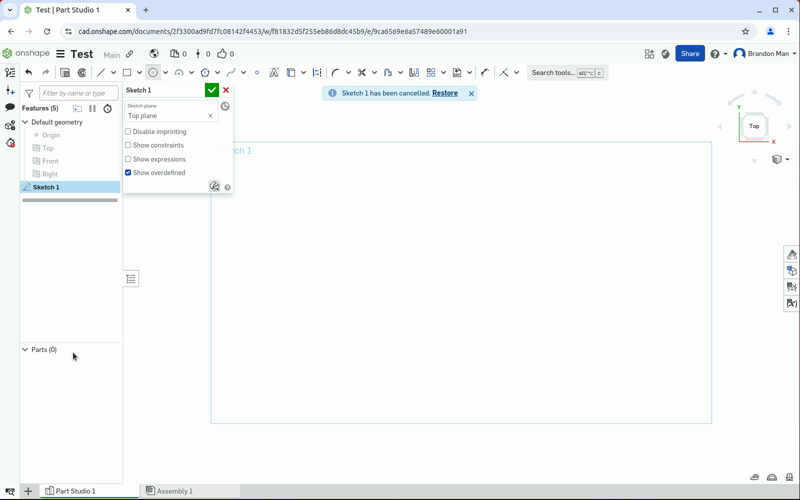
key_down(shift)
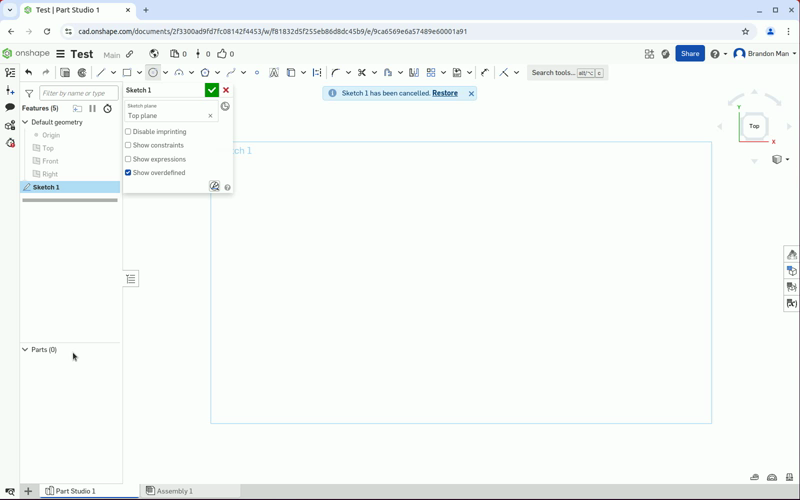
mouse_move(461, 282)
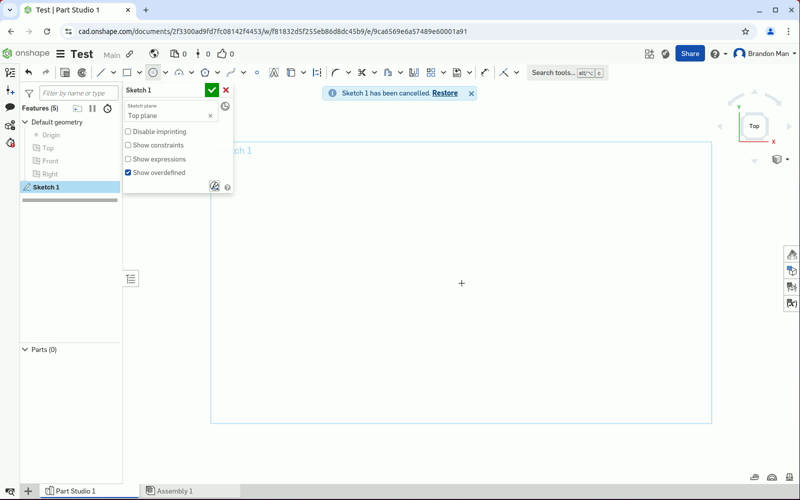
click(461, 282)
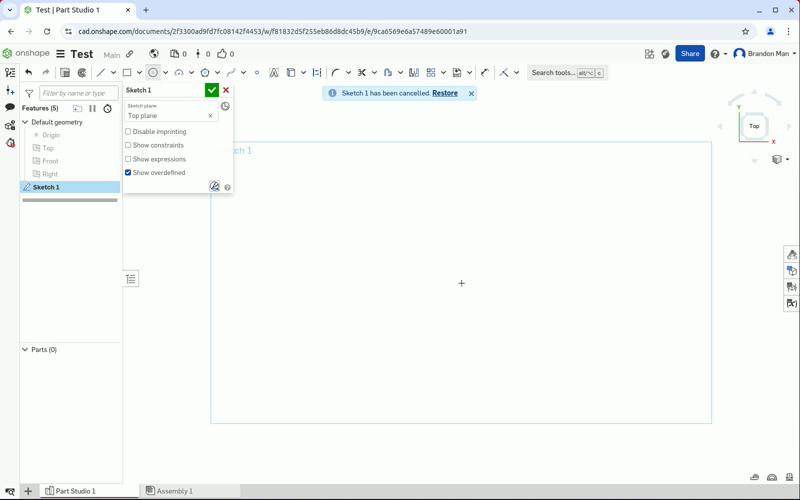
key_up(shift)
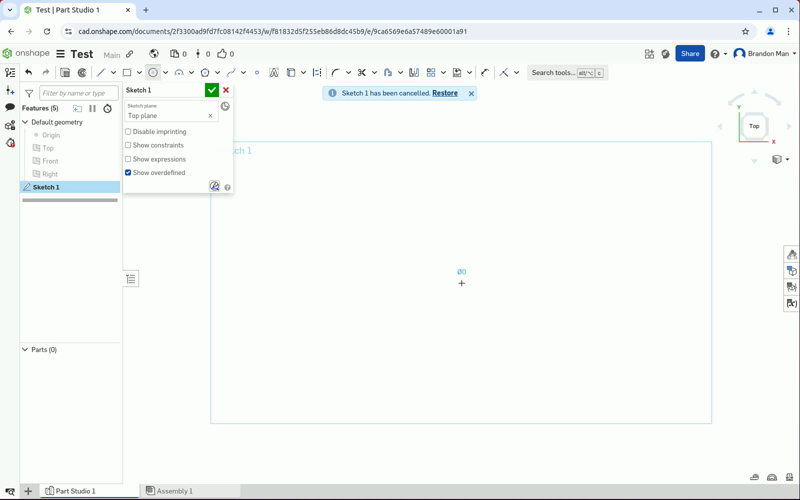
mouse_move(479, 282)
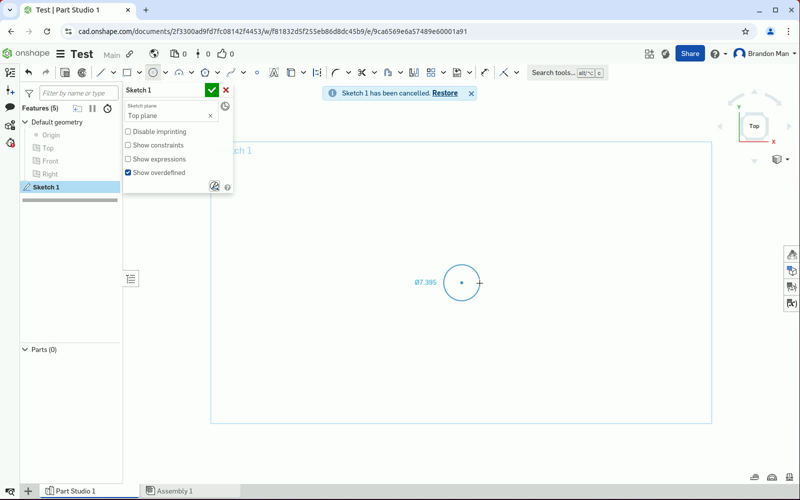
click(479, 282)
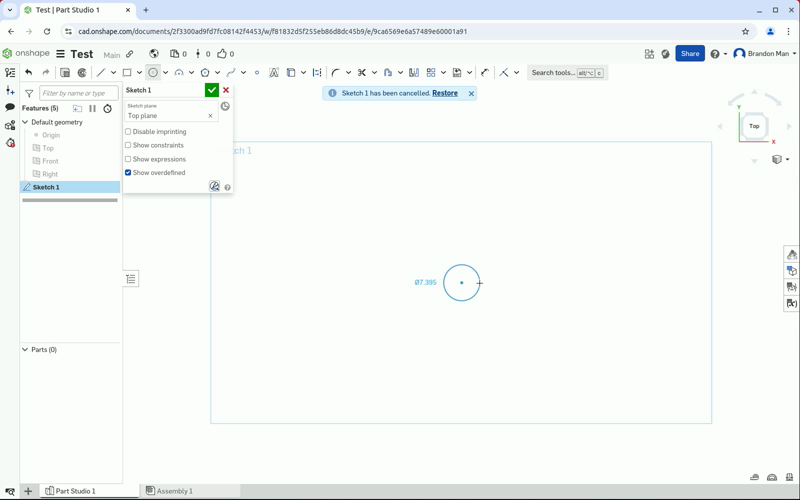
key(esc)
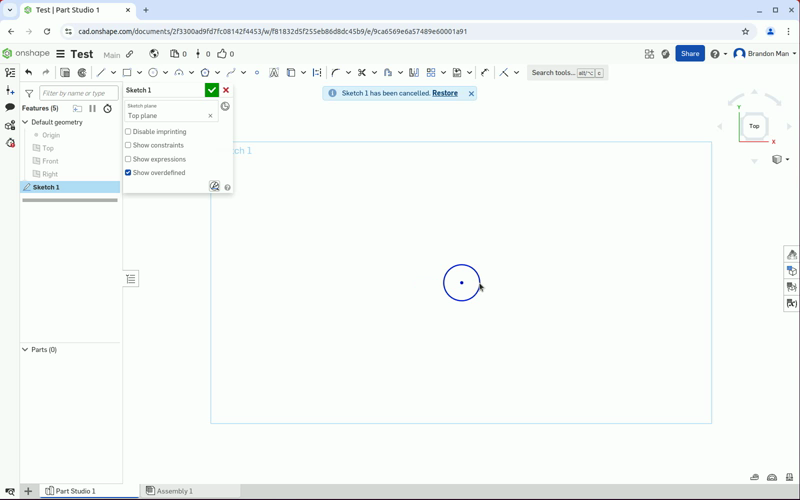
mouse_move(466, 285)
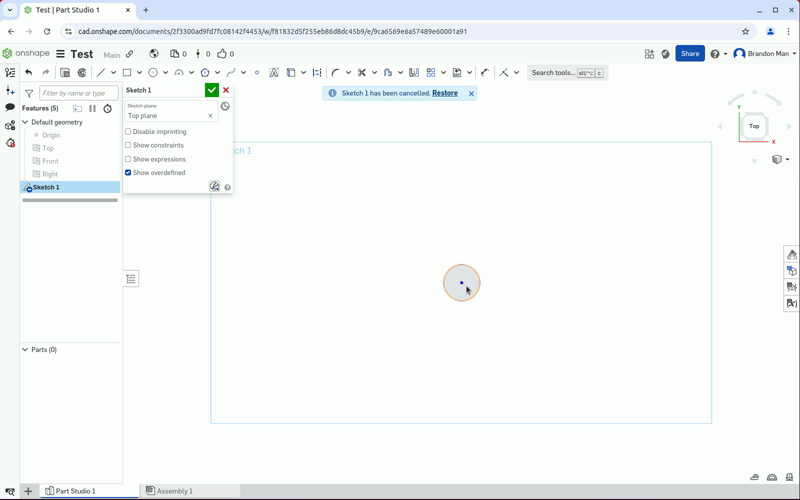
scroll(6)
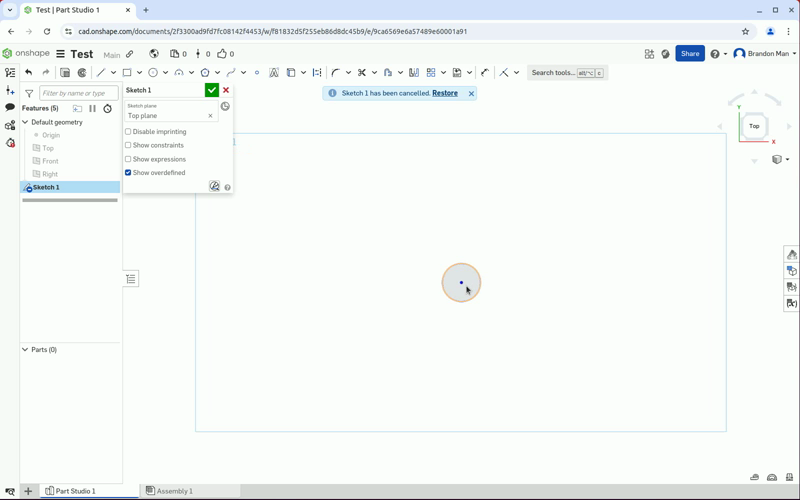
scroll(6)
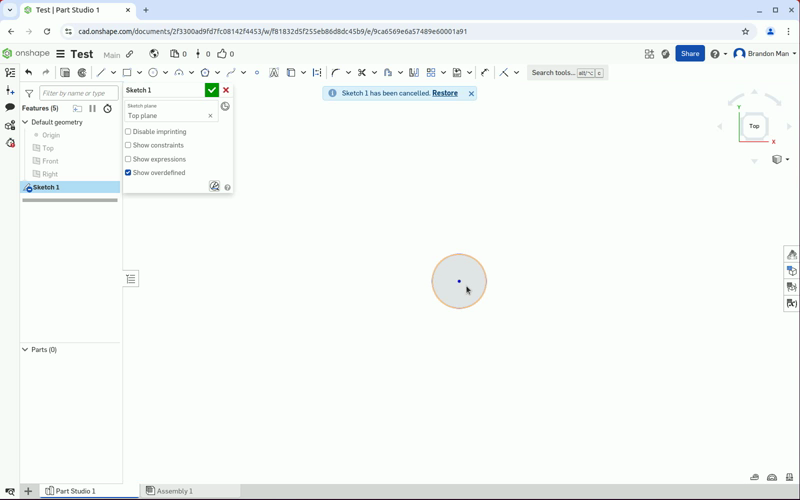
scroll(6)
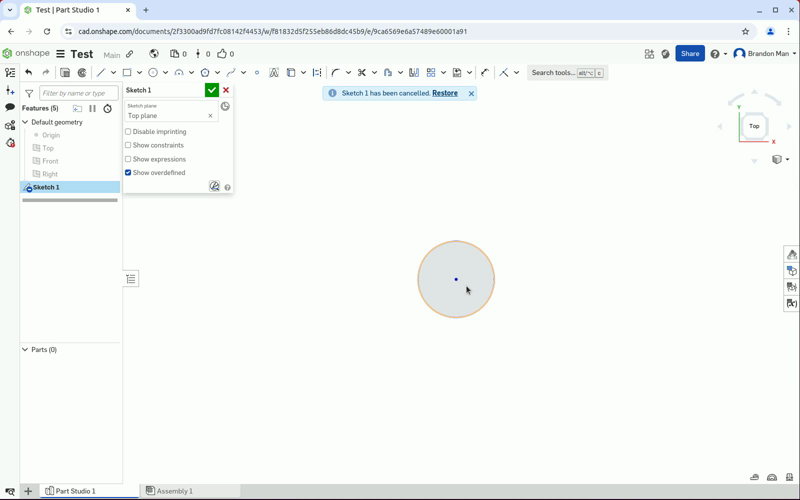
scroll(6)
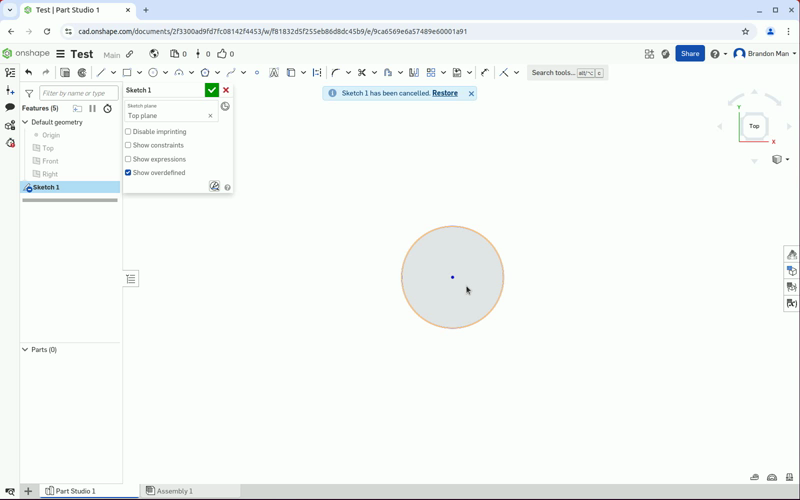
scroll(6)
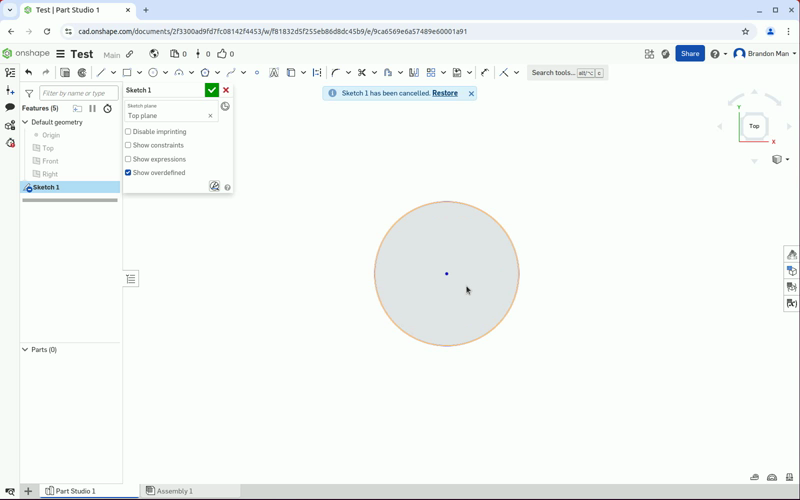
scroll(6)
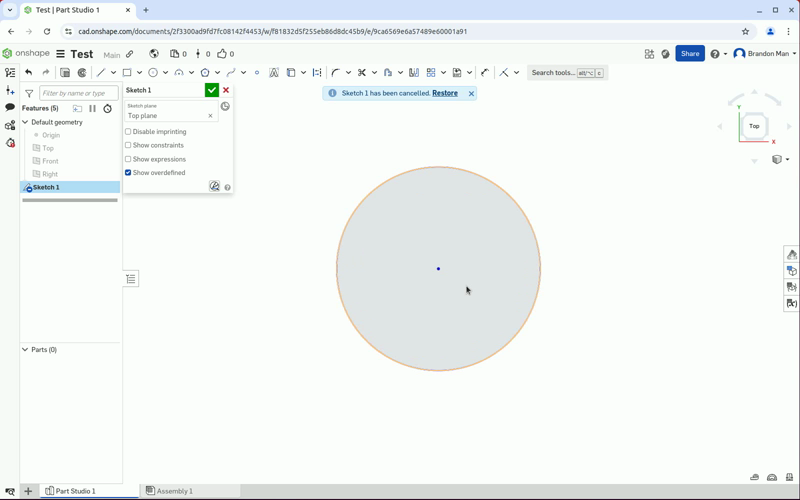
scroll(6)
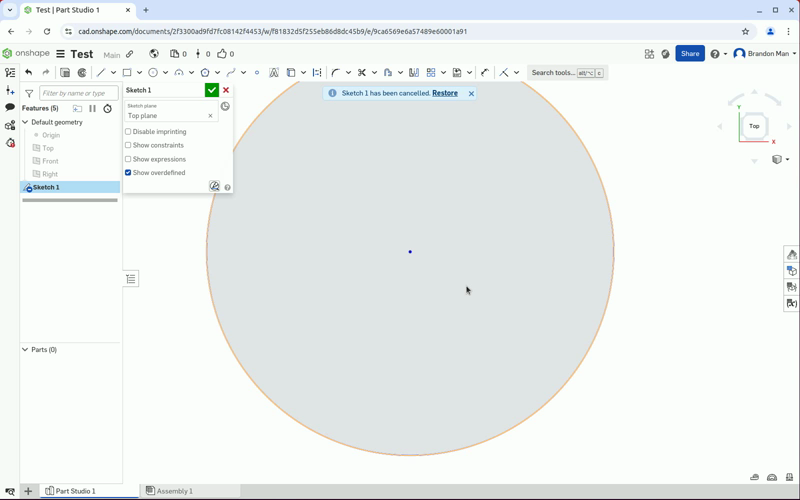
click(466, 285)
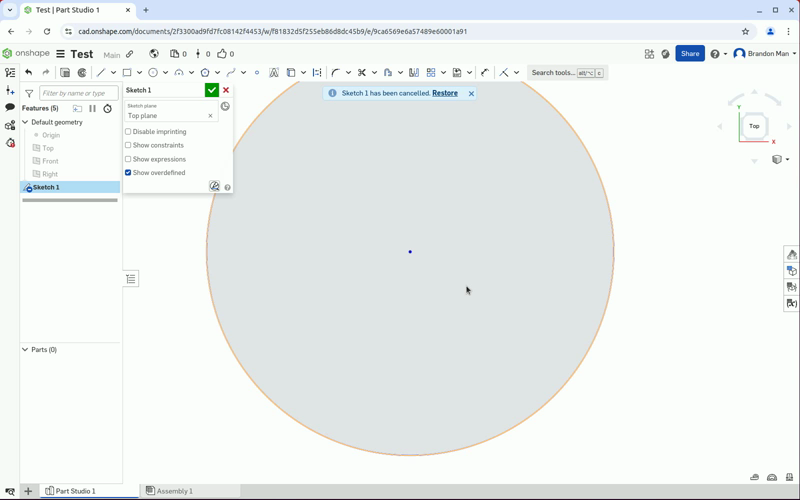
scroll(-6)
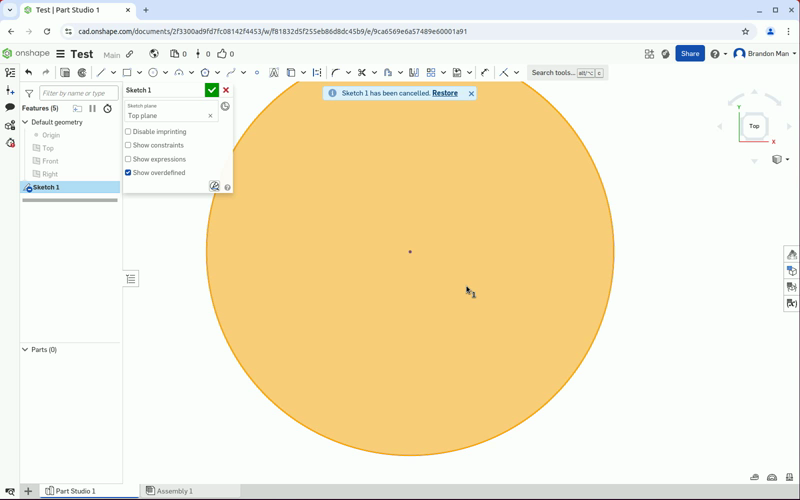
scroll(-6)
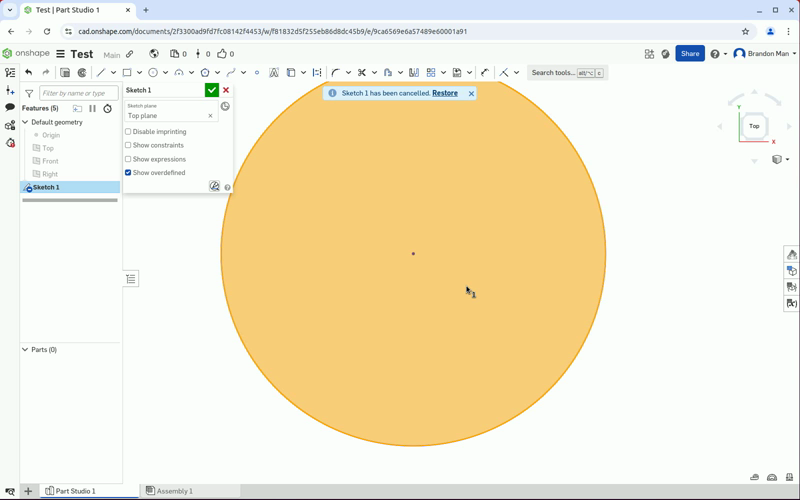
scroll(-6)
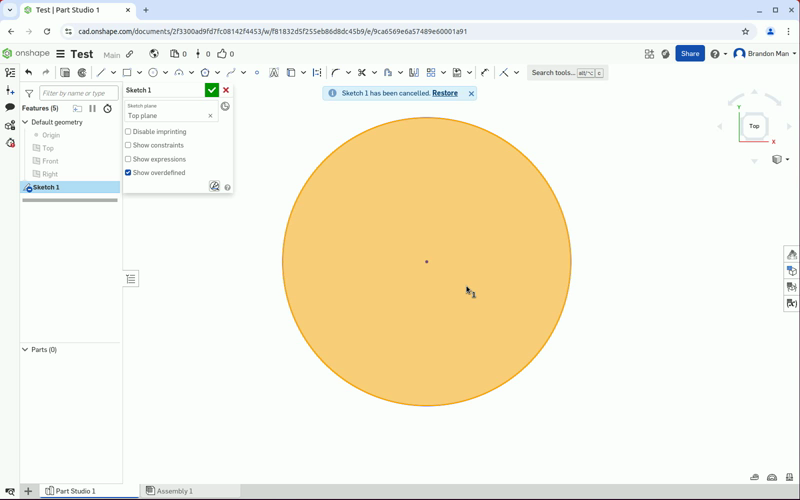
scroll(-6)
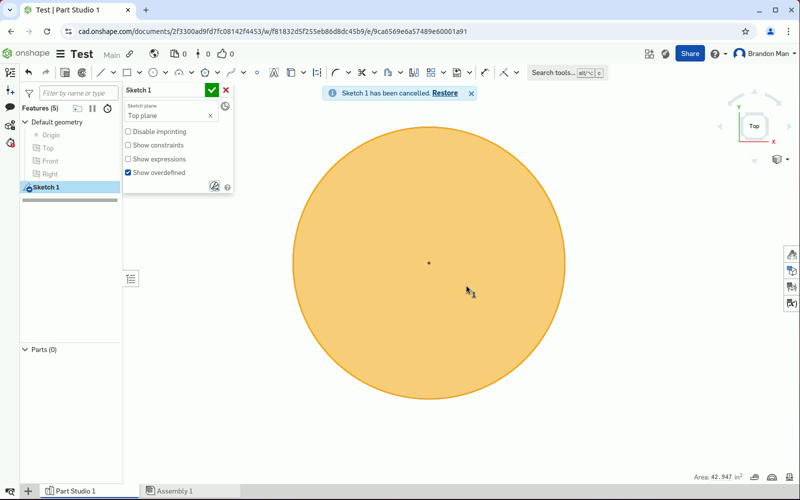
scroll(-6)
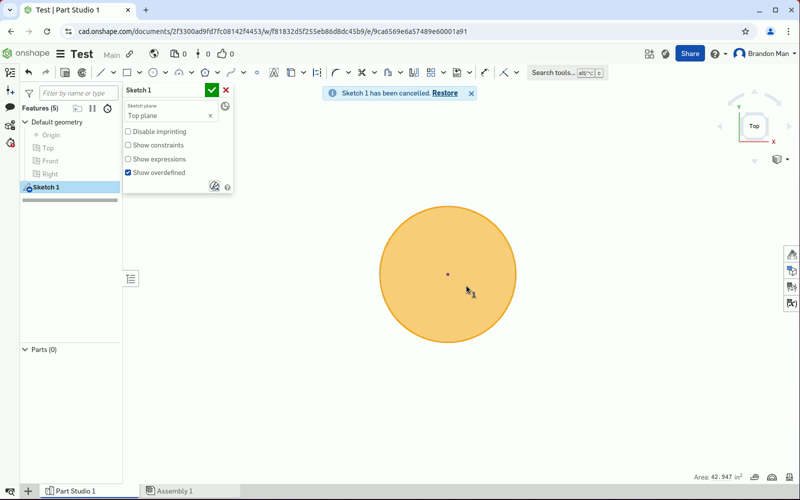
scroll(-6)
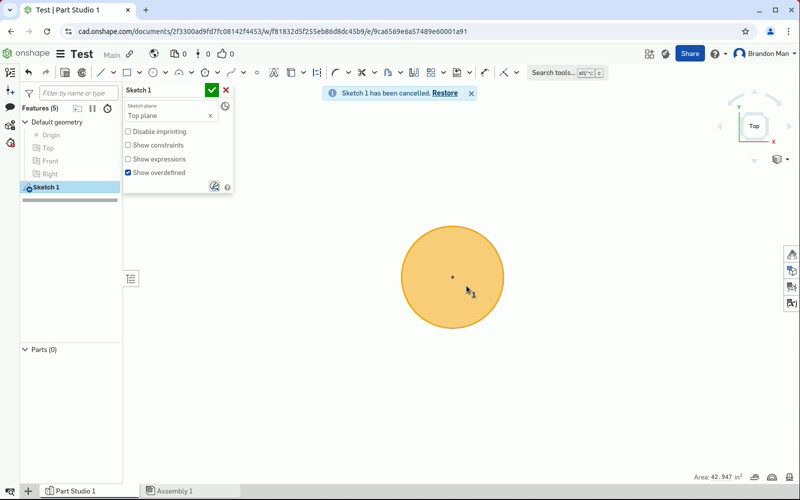
scroll(-6)
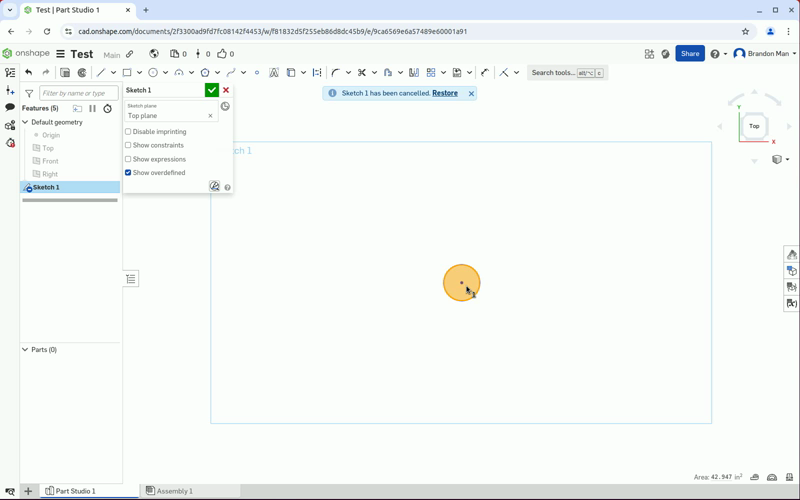
mouse_move(73, 352)
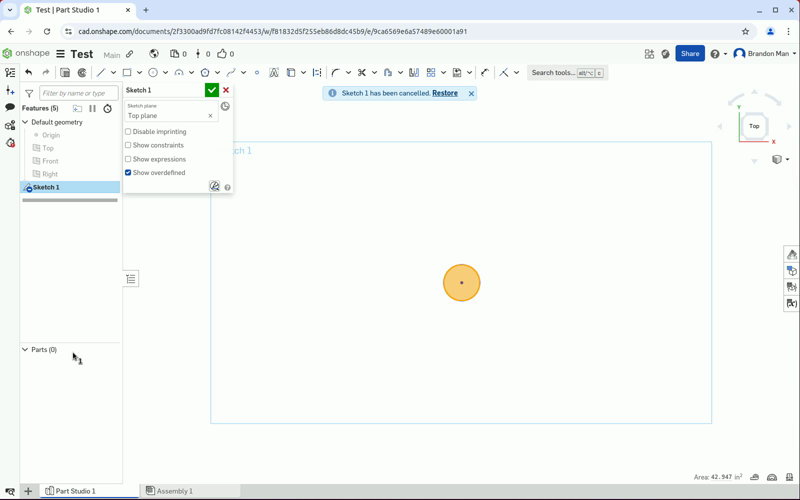
key(shift+y)
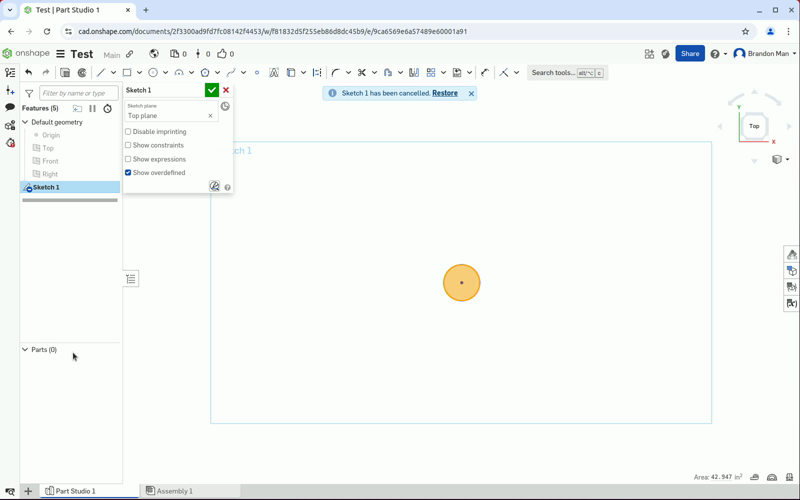
key(shift+e)
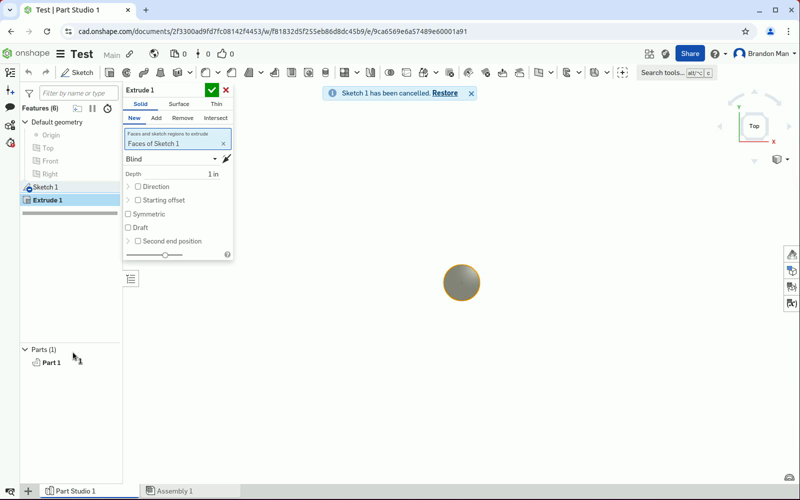
mouse_move(143, 106)
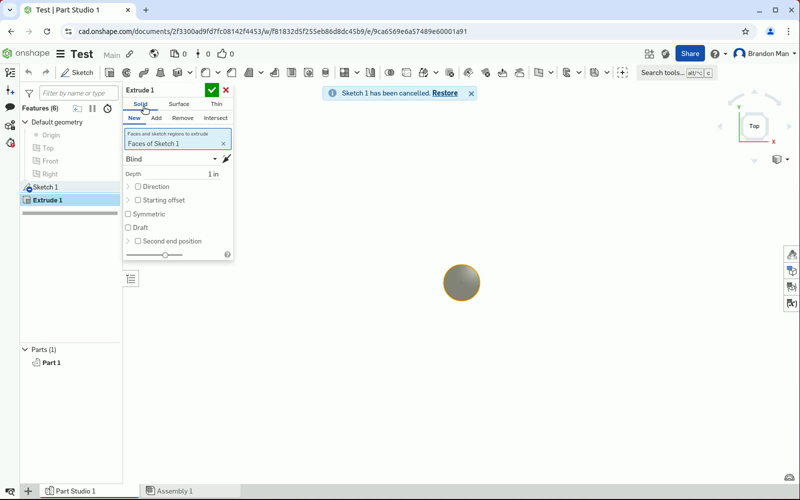
click(143, 106)
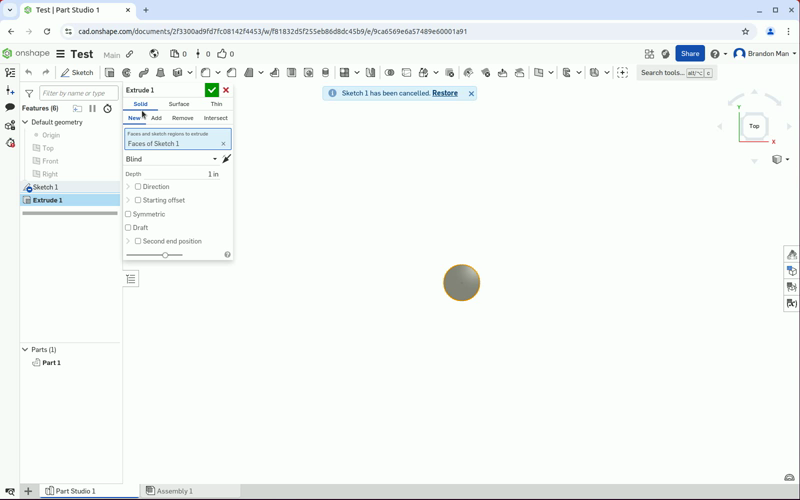
mouse_move(137, 120)
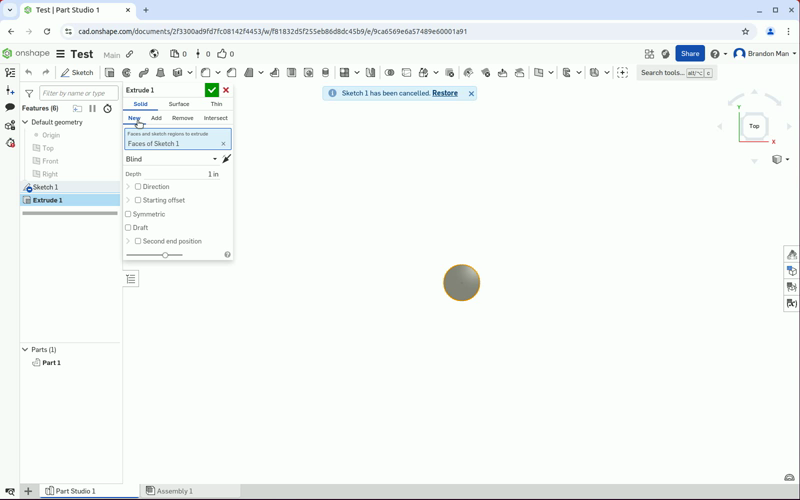
click(137, 120)
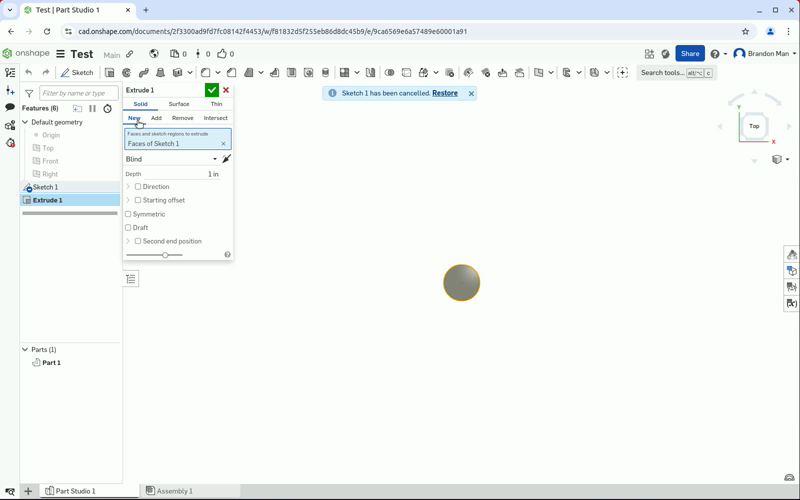
key(tab, 4)
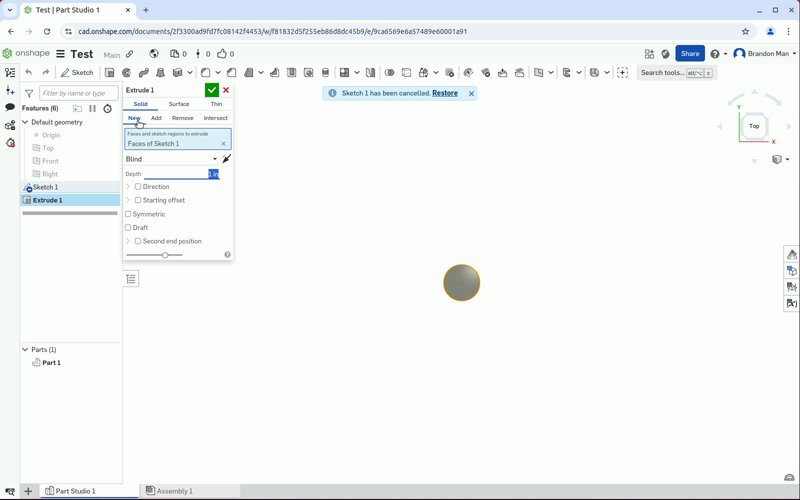
text(18.535)
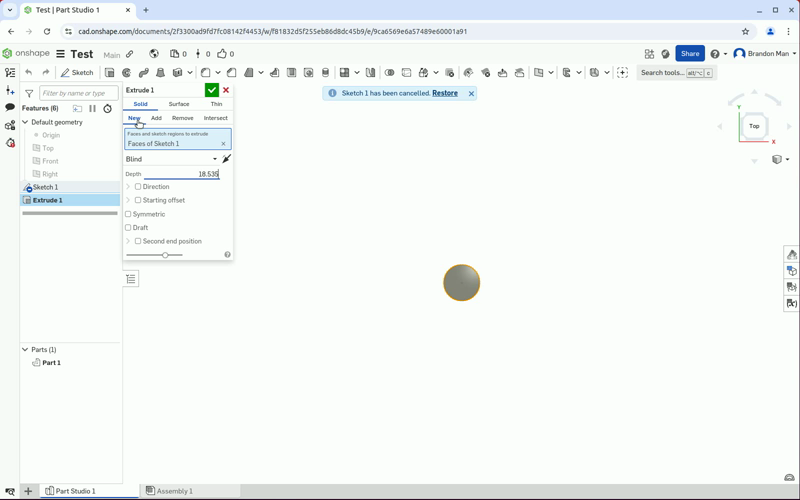
key(enter)
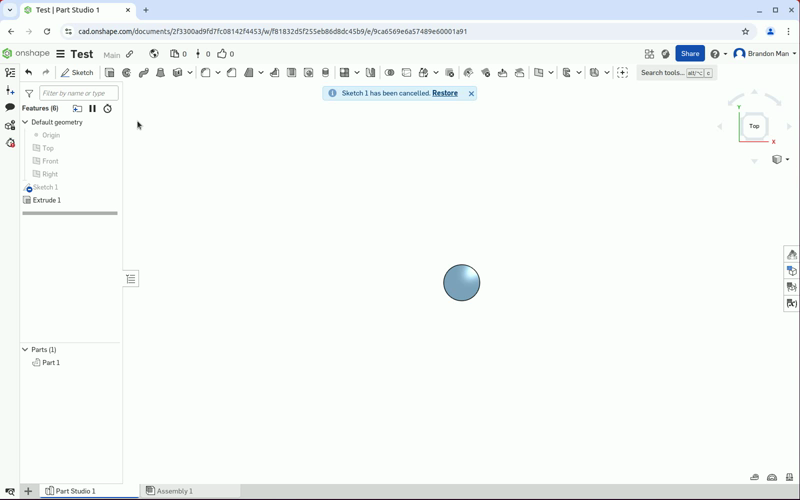
key(shift+h)
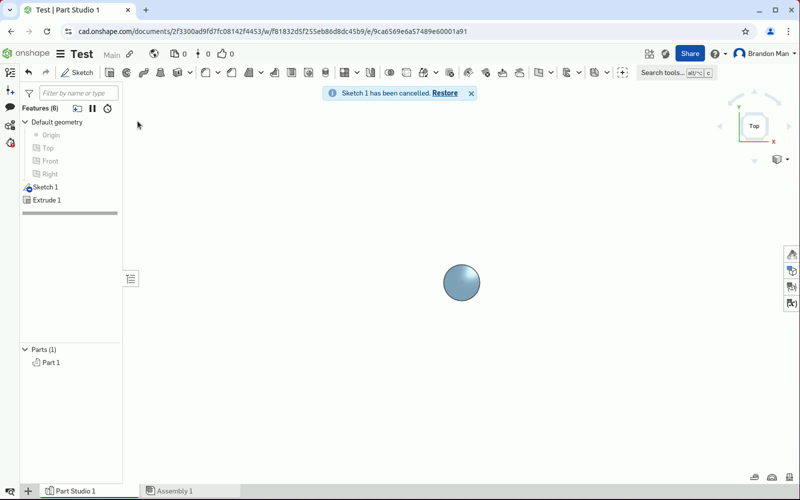
key(shift+h)
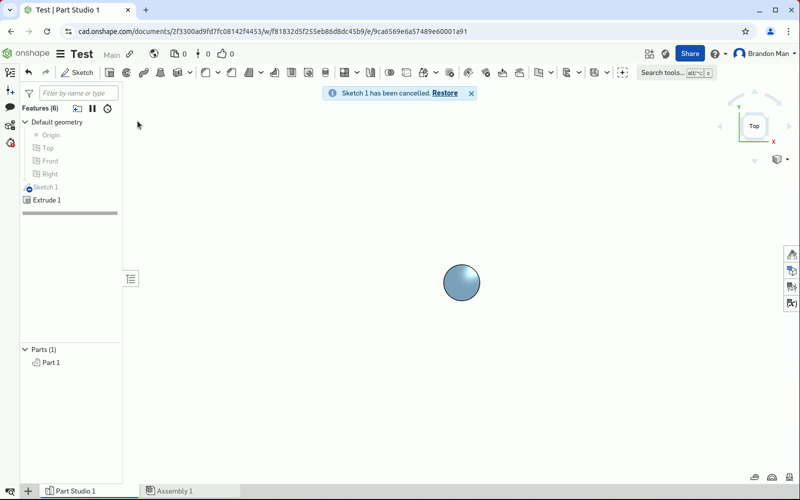
mouse_move(73, 189)
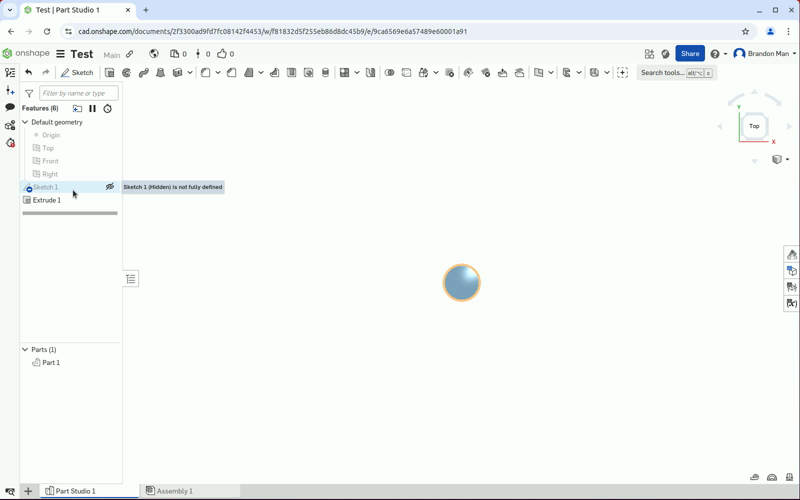
click(73, 189)
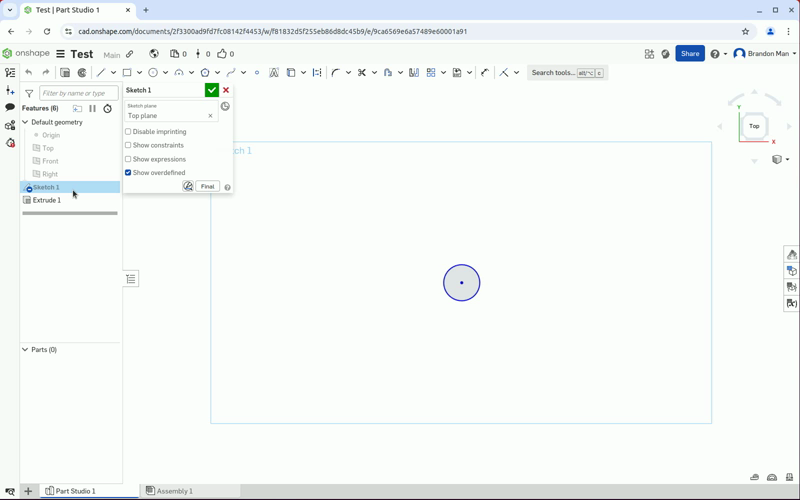
mouse_move(229, 92)
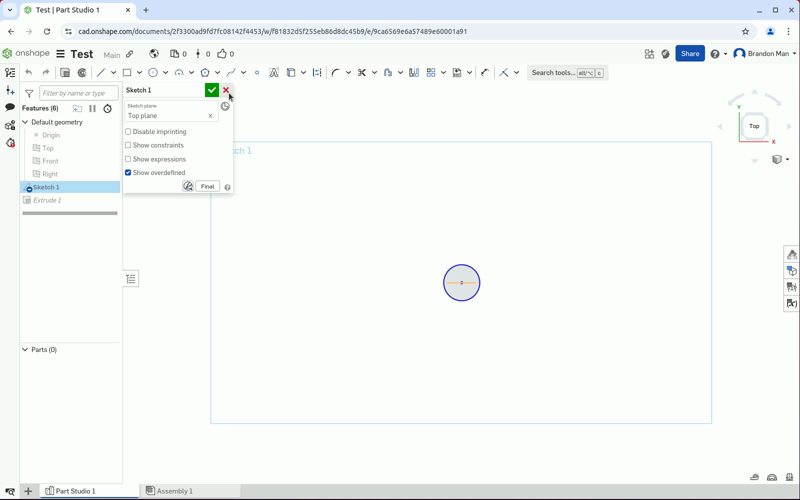
click(229, 92)
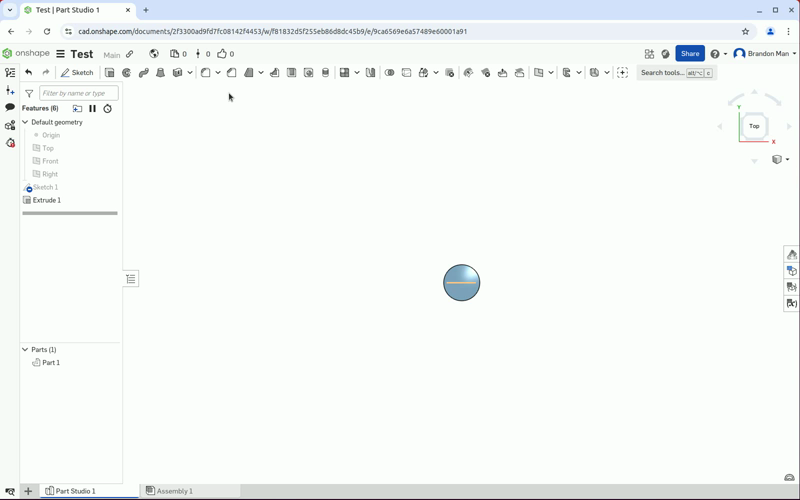
mouse_move(541, 75)
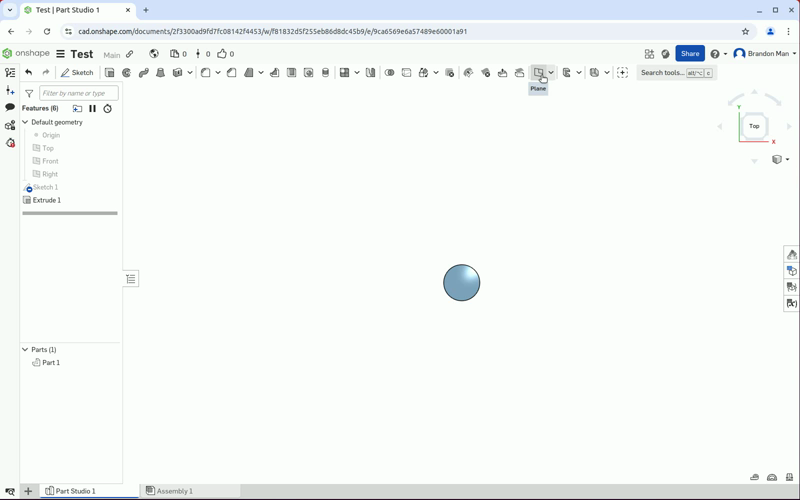
click(541, 75)
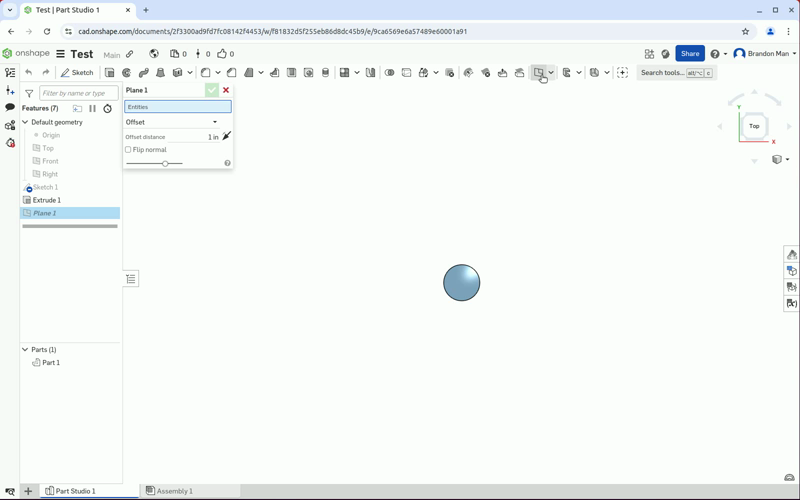
mouse_move(73, 150)
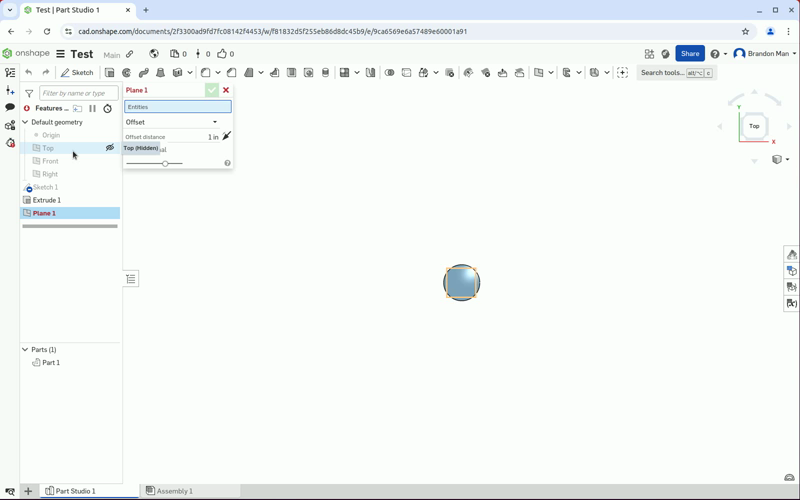
click(73, 150)
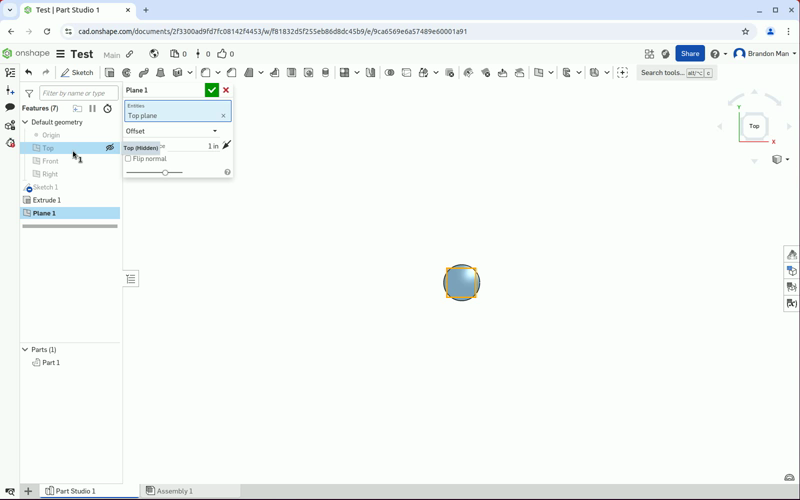
key(tab, 2)
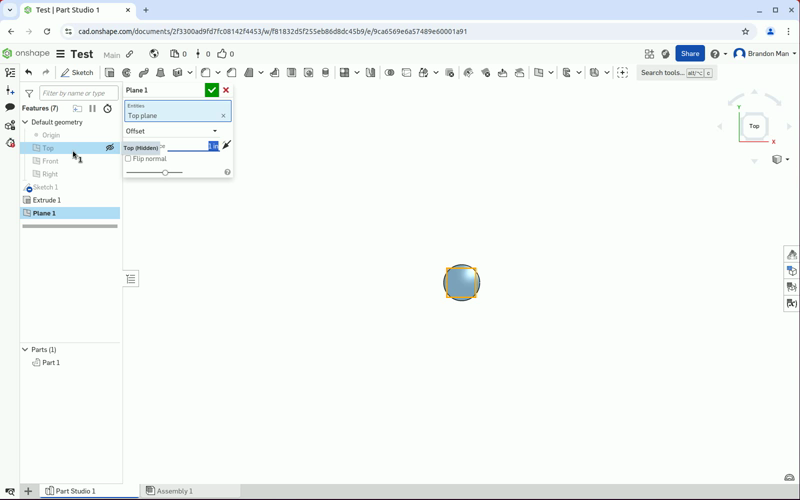
text(18.548)
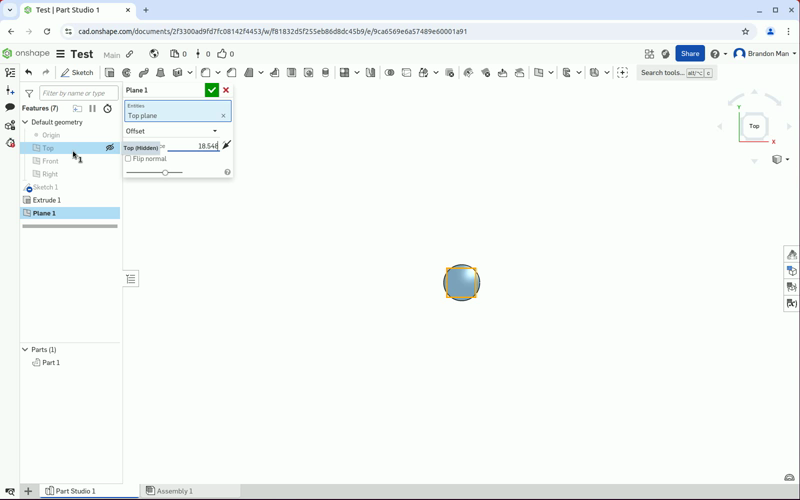
key(enter, 2)
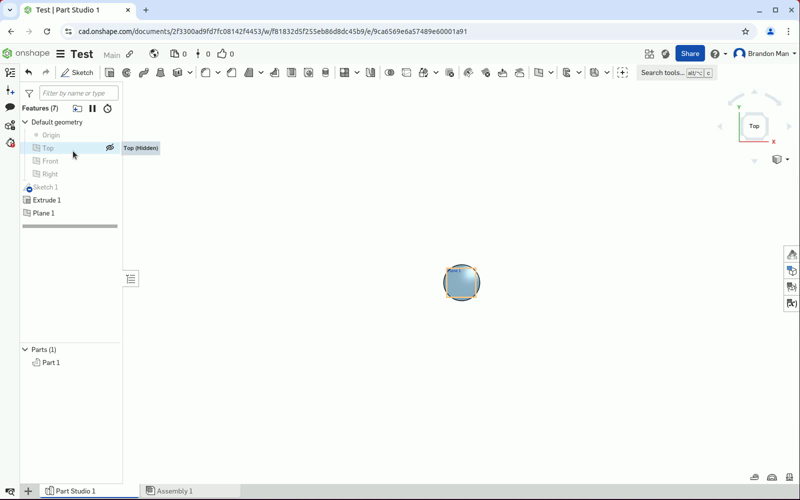
key(shift+s)
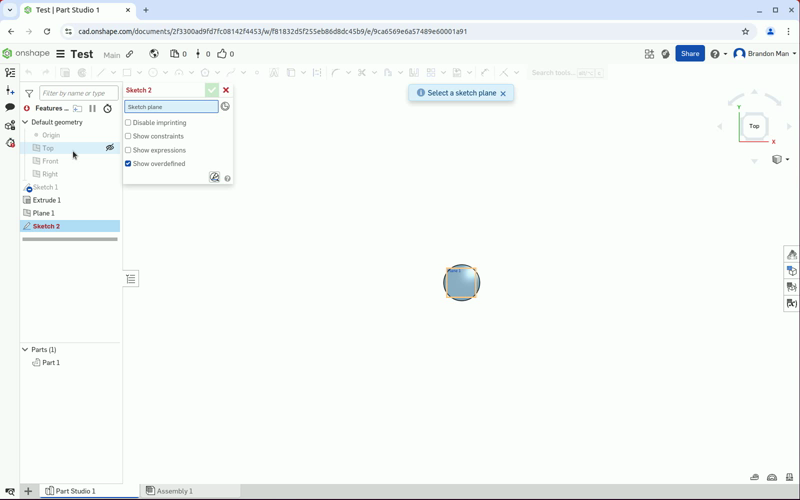
mouse_move(73, 215)
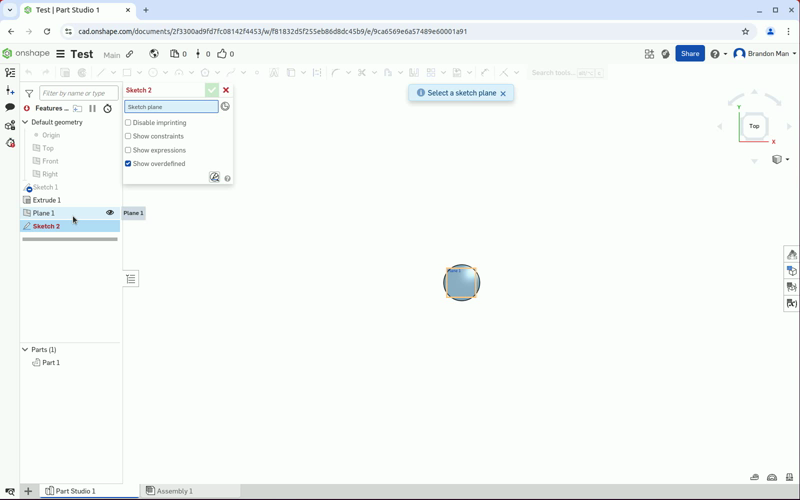
click(73, 215)
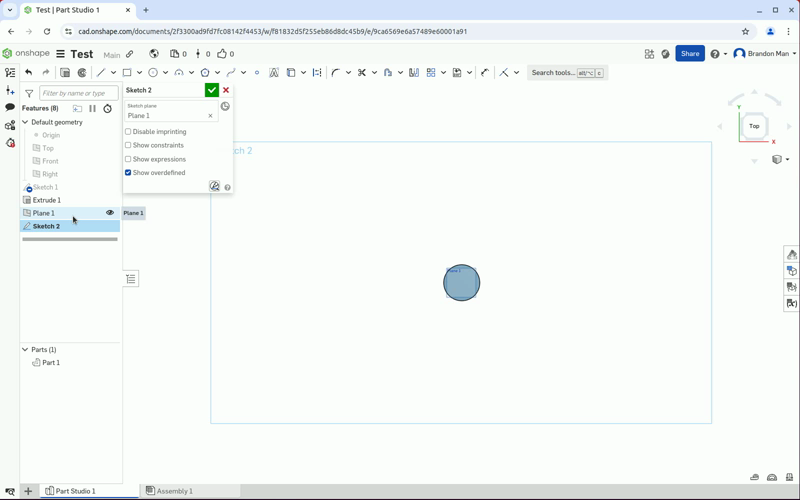
mouse_move(73, 352)
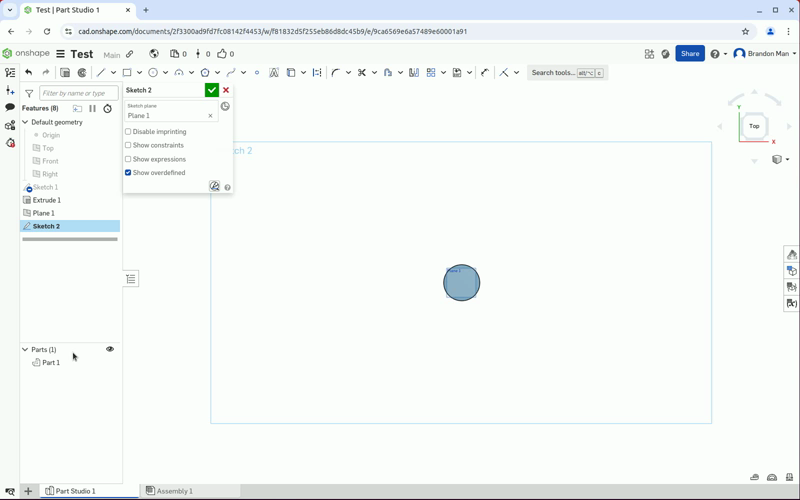
key(y)
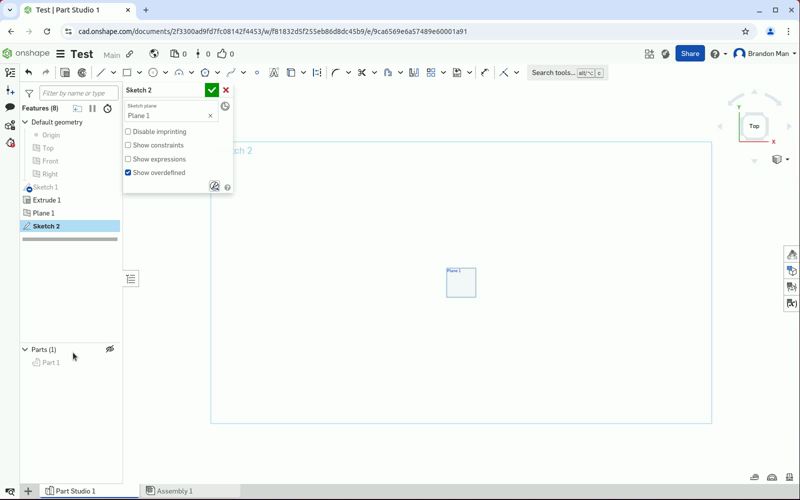
key(c)
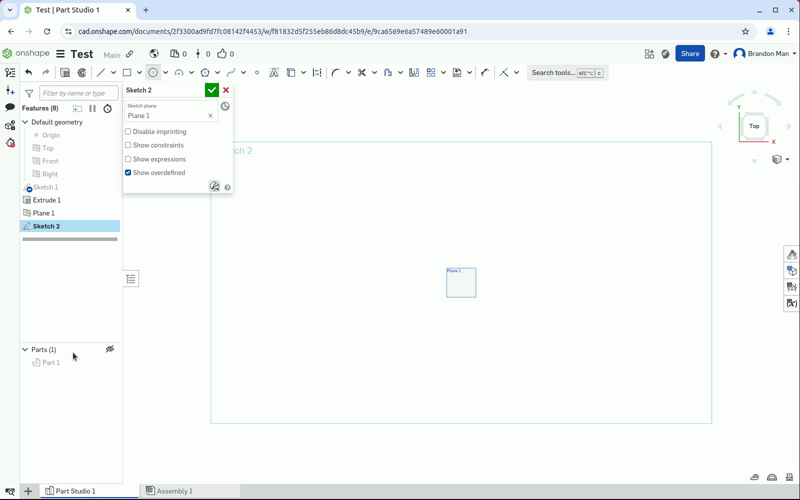
key_down(shift)
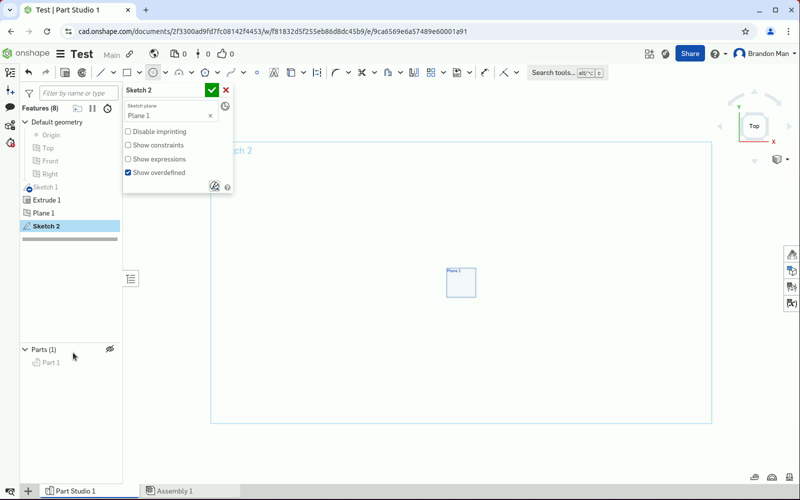
mouse_move(460, 282)
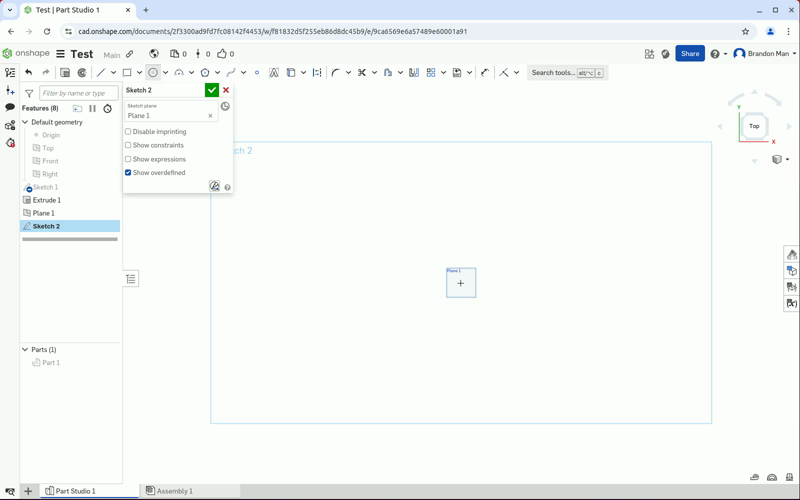
click(460, 282)
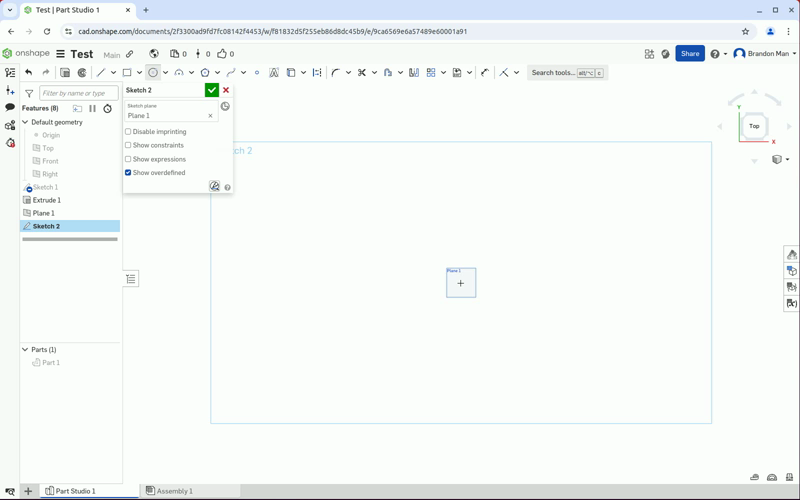
key_up(shift)
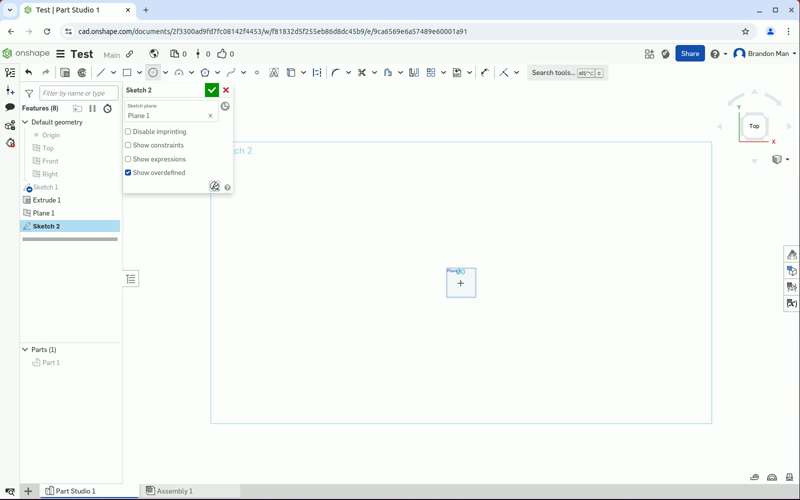
mouse_move(467, 282)
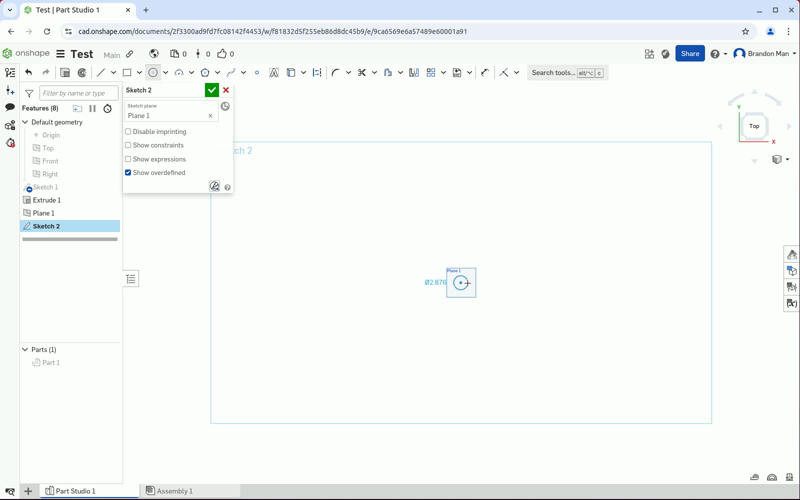
click(467, 282)
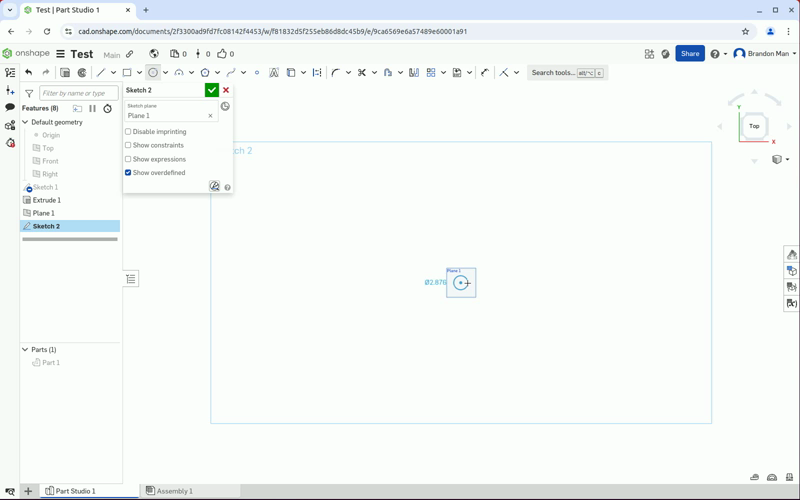
key(esc)
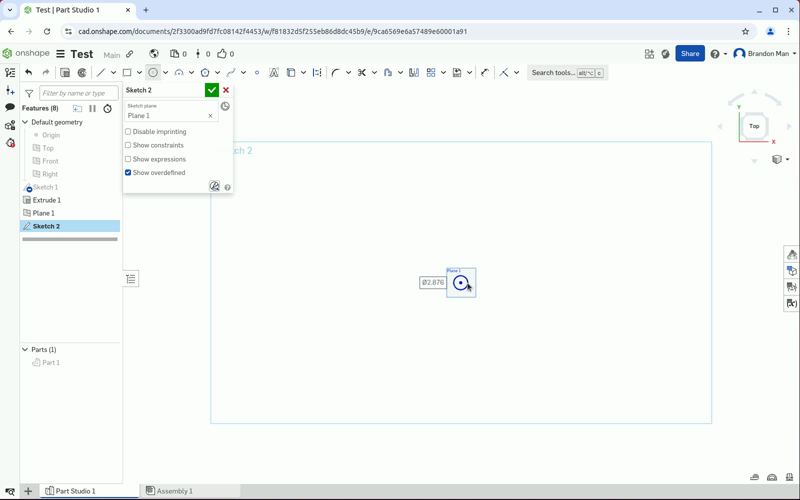
mouse_move(464, 282)
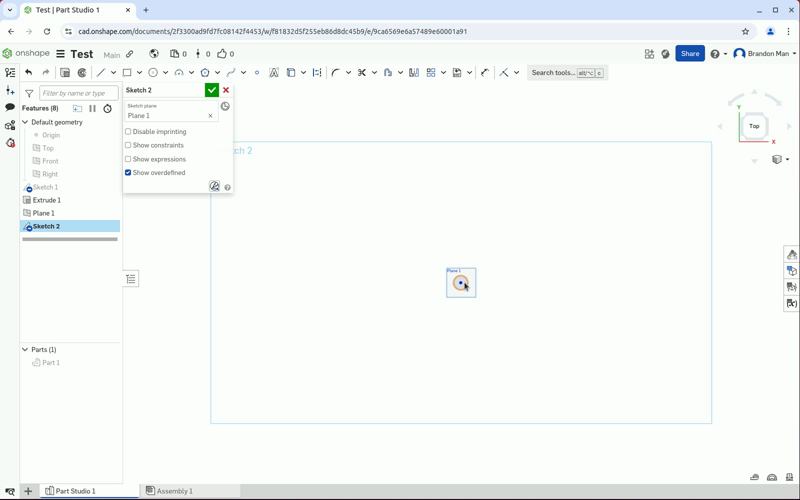
scroll(6)
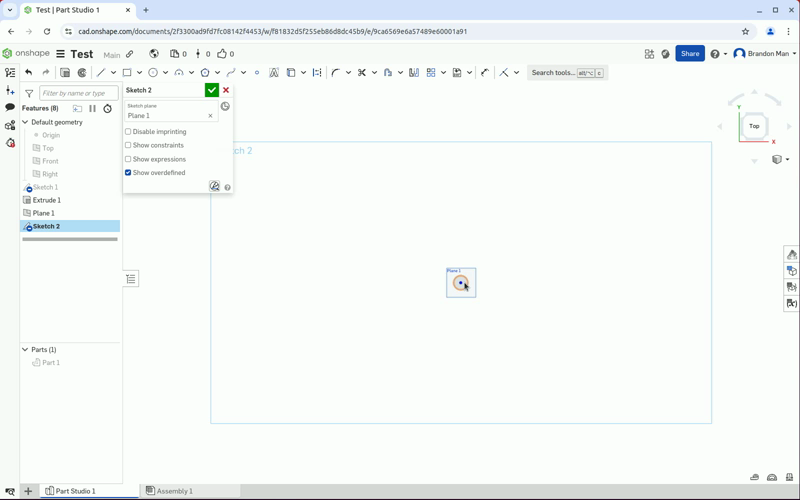
scroll(6)
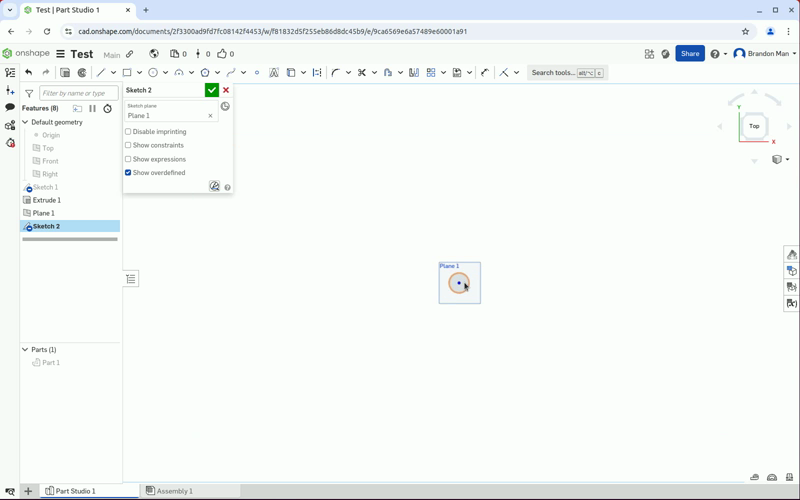
scroll(6)
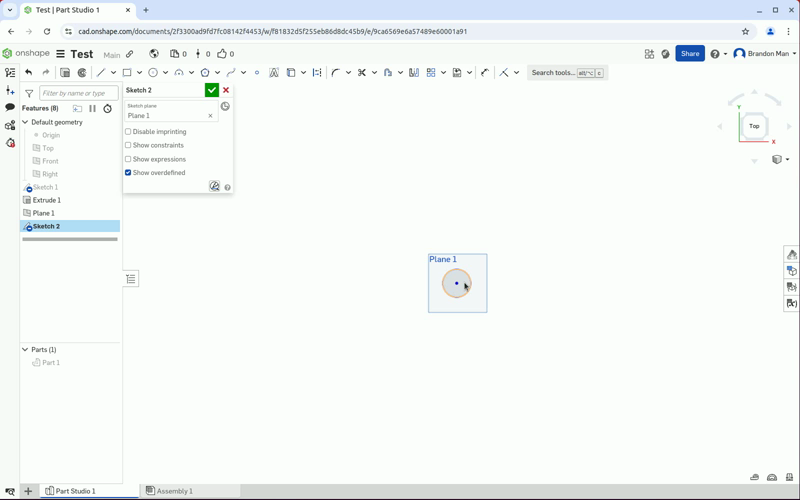
scroll(6)
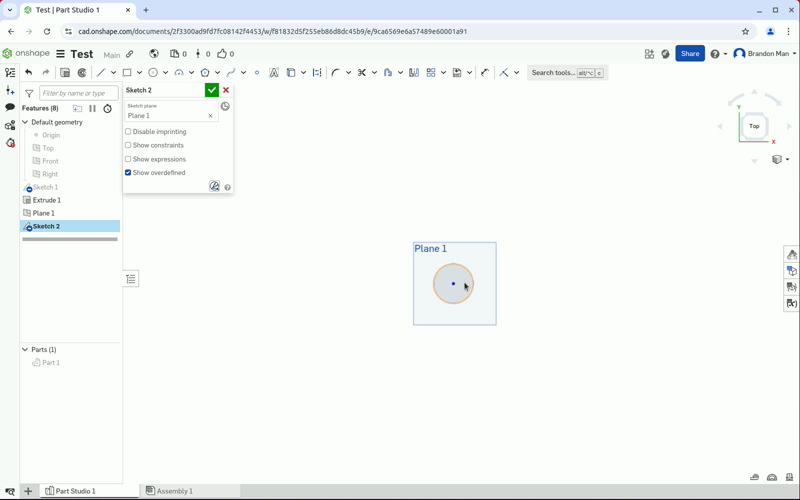
scroll(6)
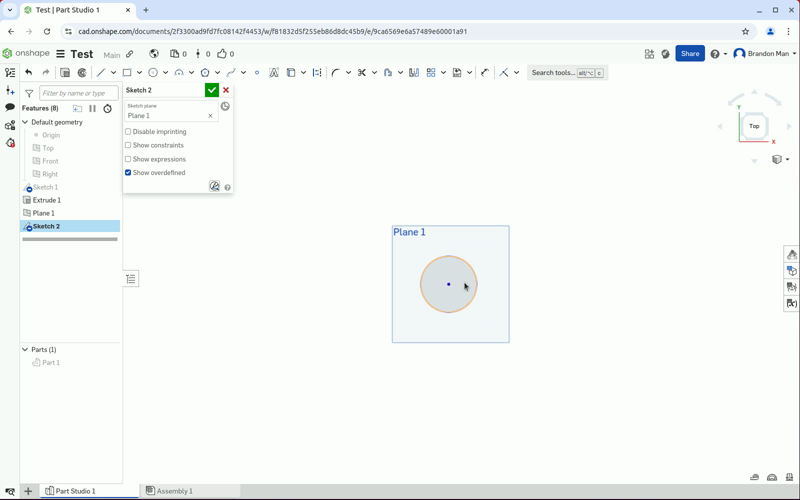
scroll(6)
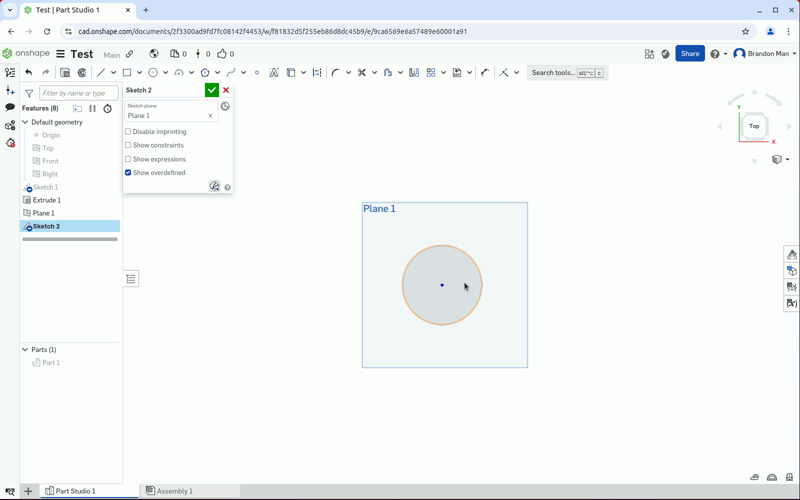
scroll(6)
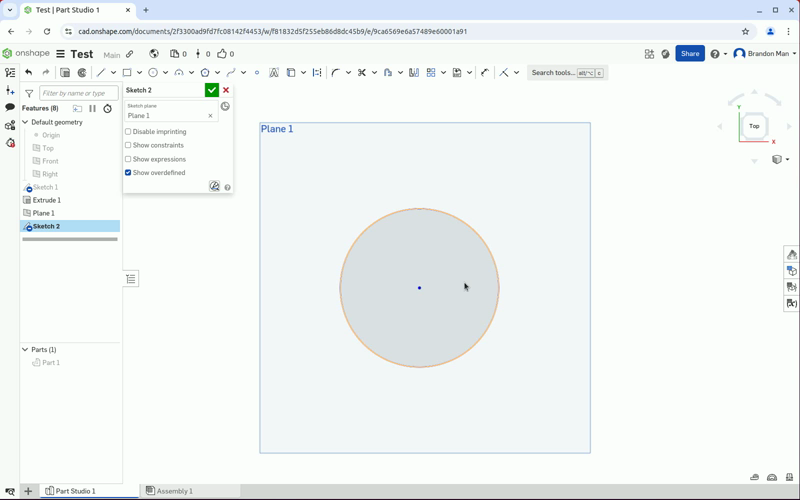
click(464, 282)
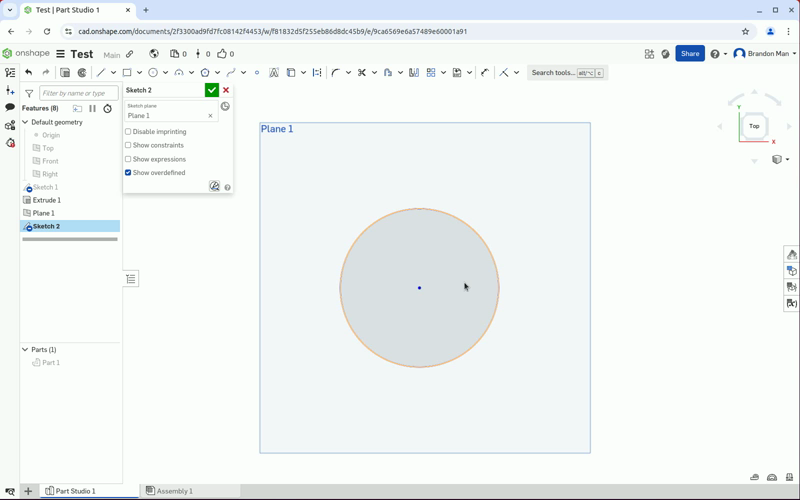
scroll(-6)
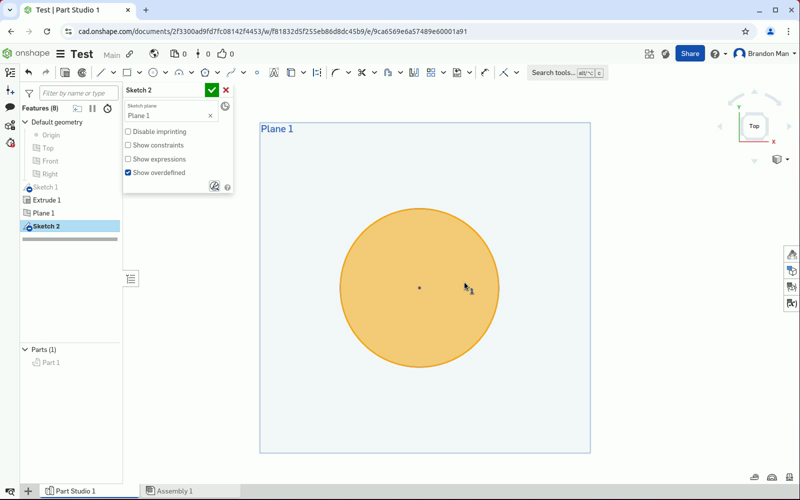
scroll(-6)
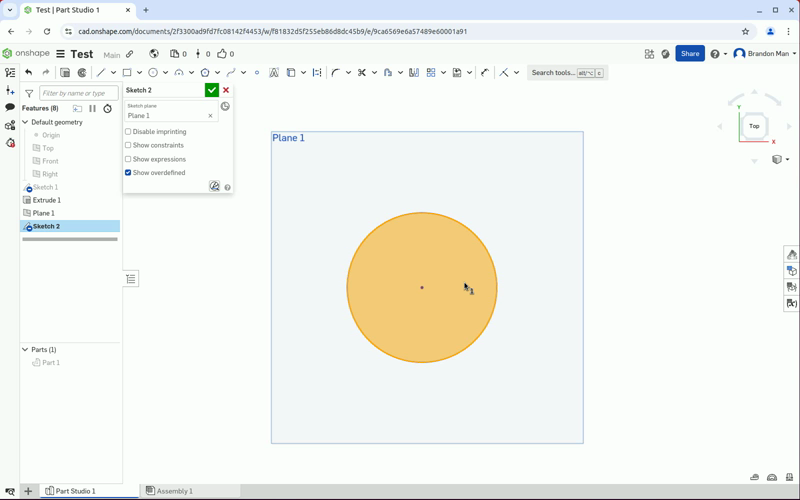
scroll(-6)
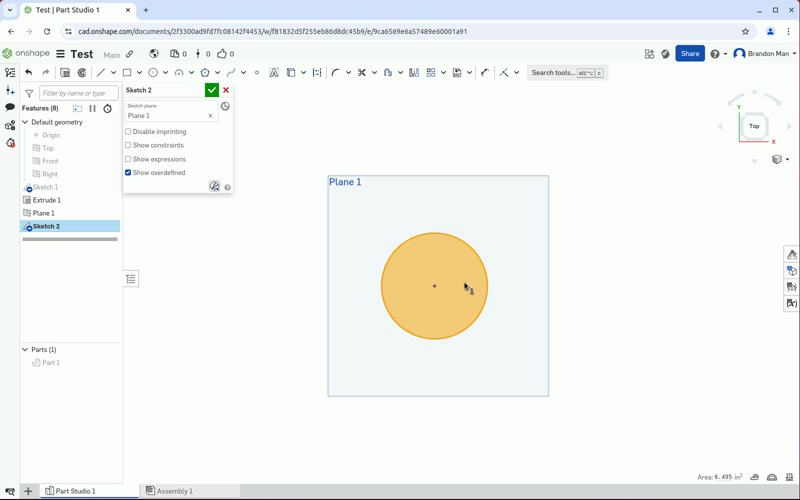
scroll(-6)
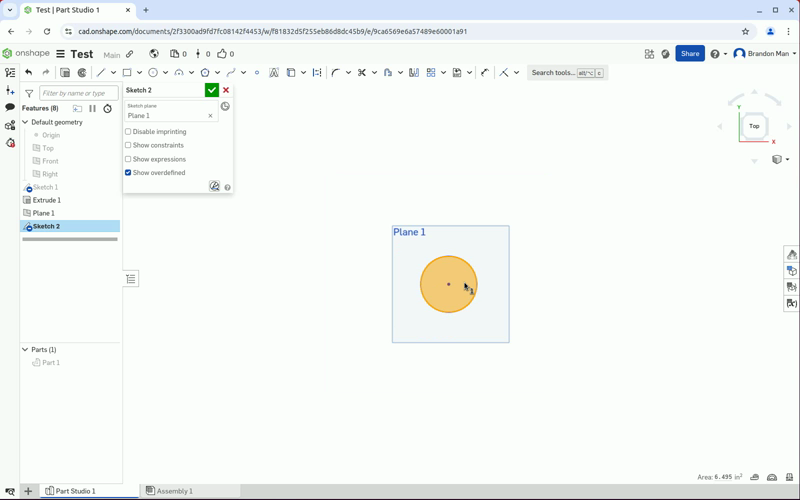
scroll(-6)
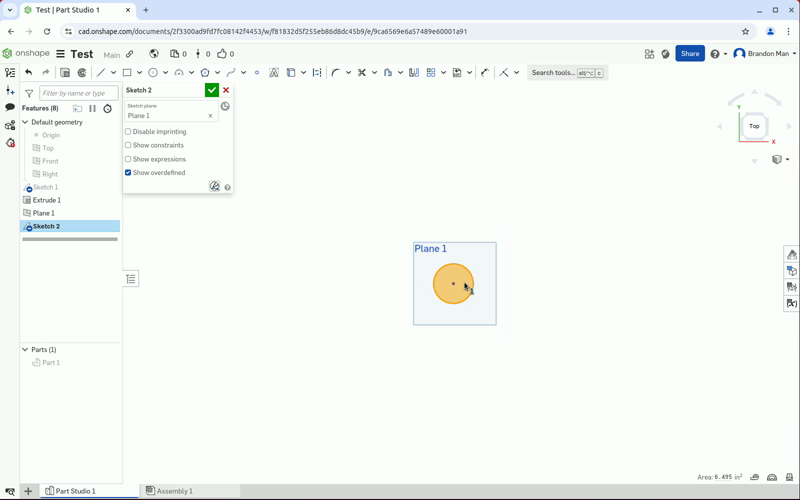
scroll(-6)
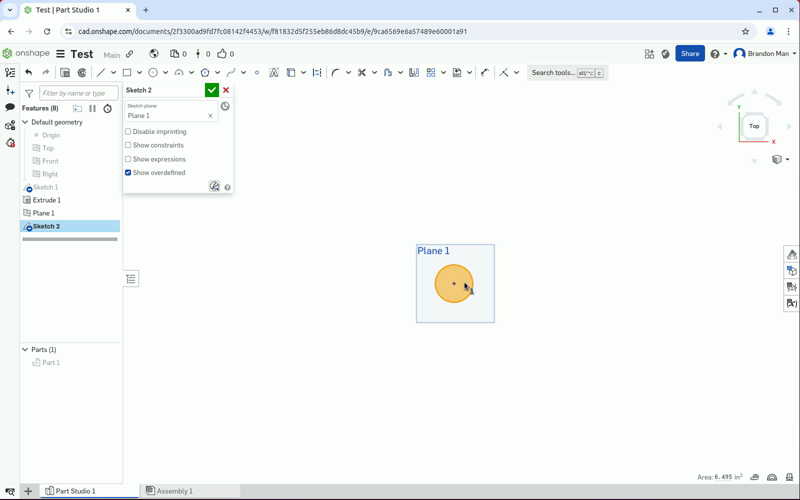
scroll(-6)
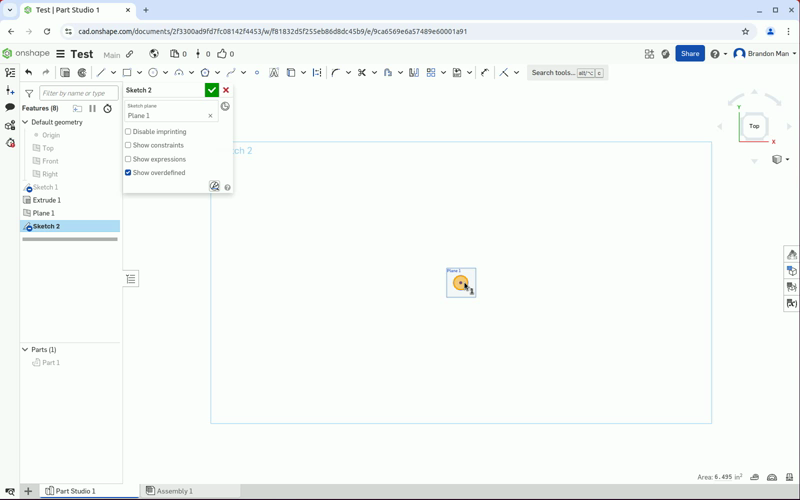
mouse_move(73, 352)
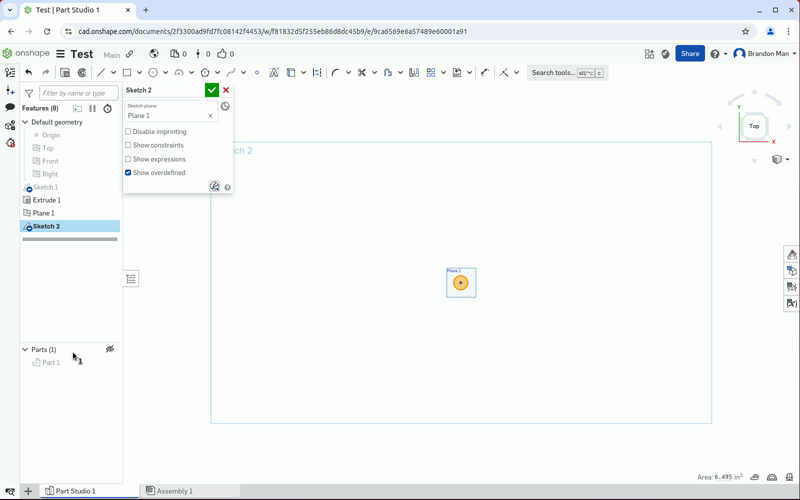
key(shift+y)
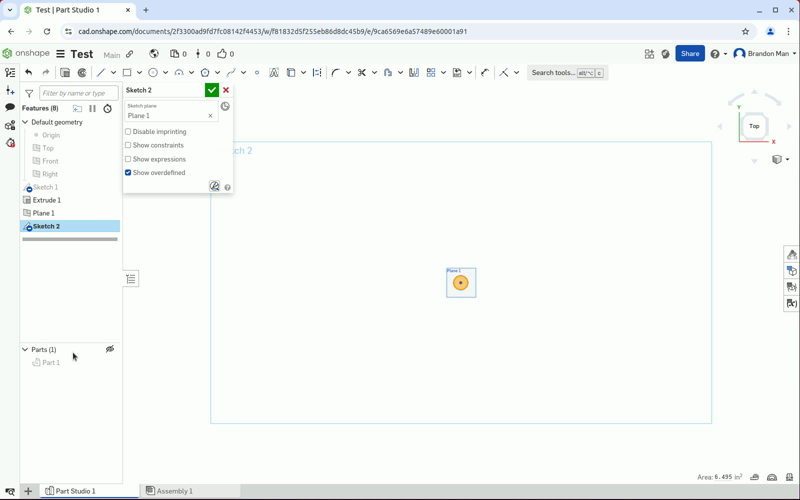
key(shift+e)
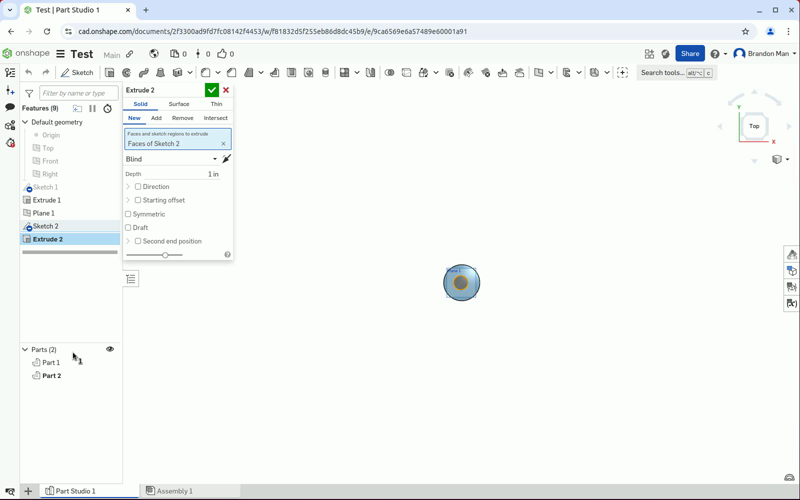
mouse_move(143, 106)
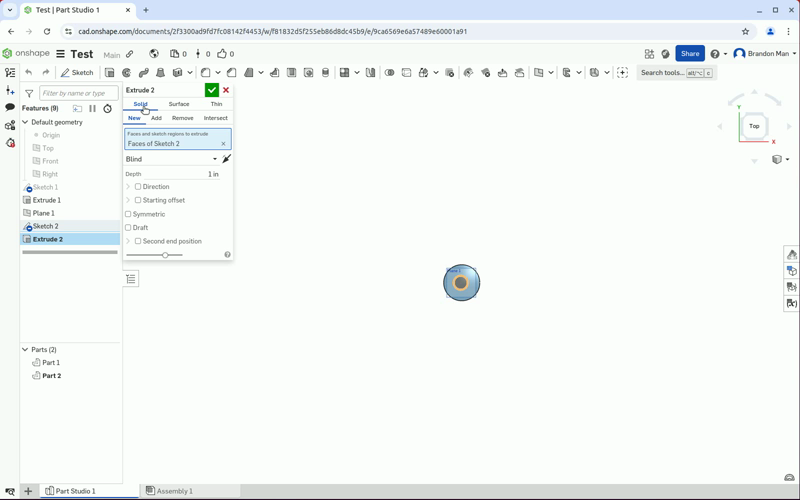
click(143, 106)
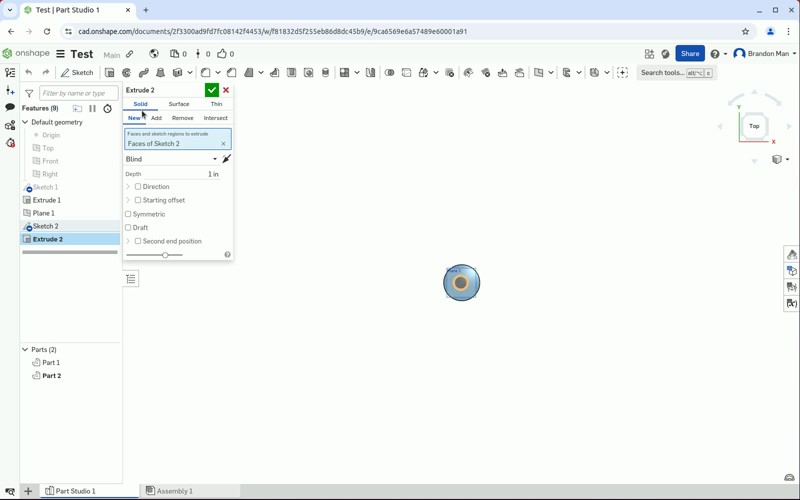
mouse_move(137, 120)
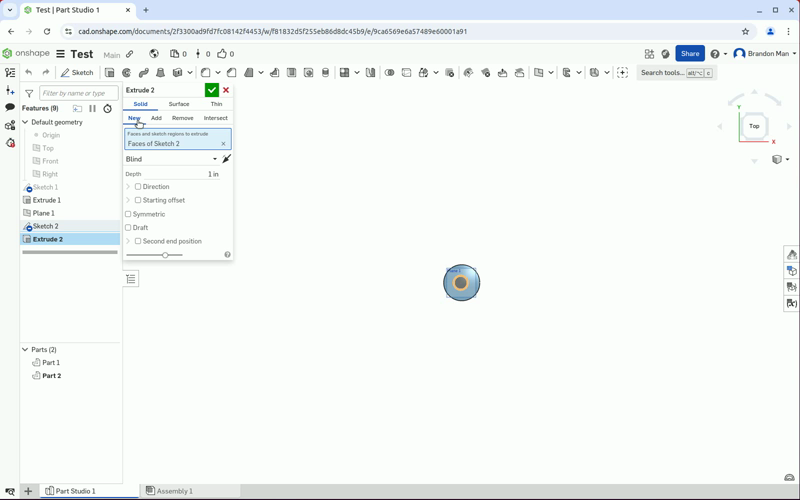
click(137, 120)
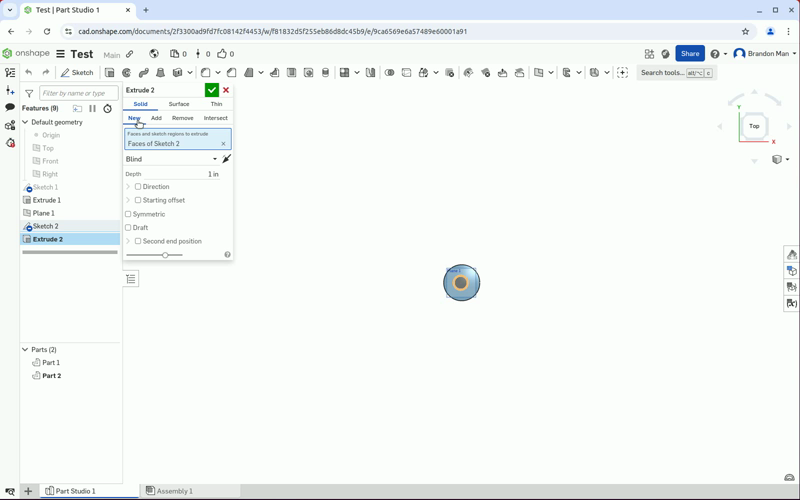
key(tab, 4)
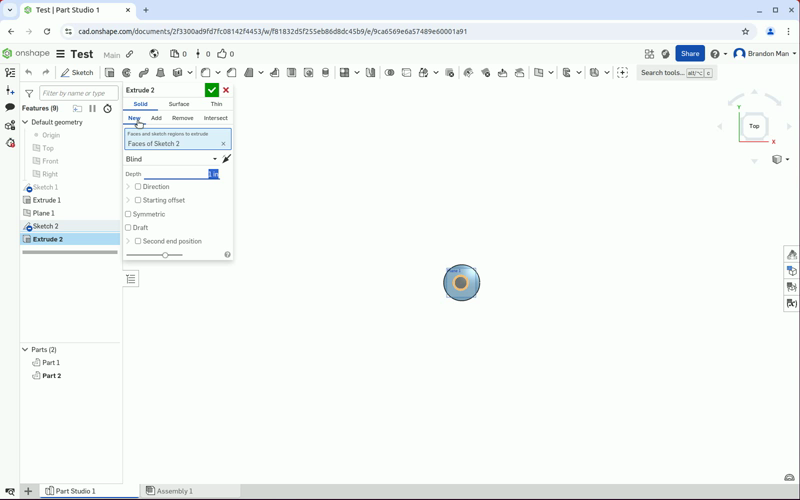
text(0.722)
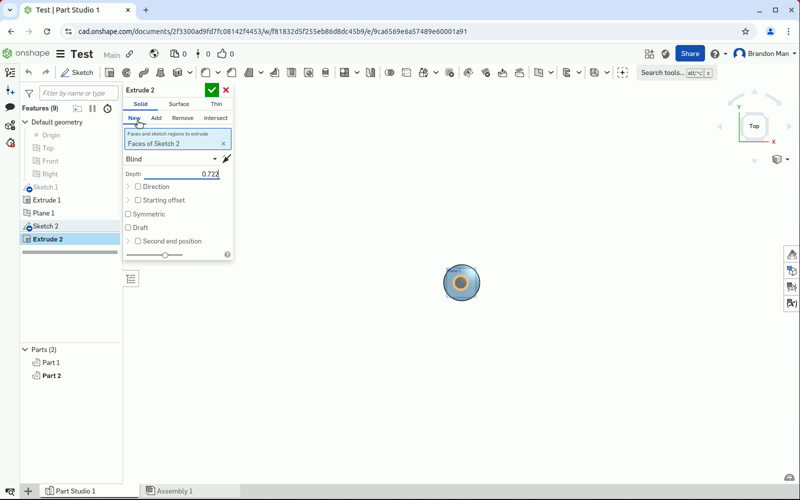
key(enter)
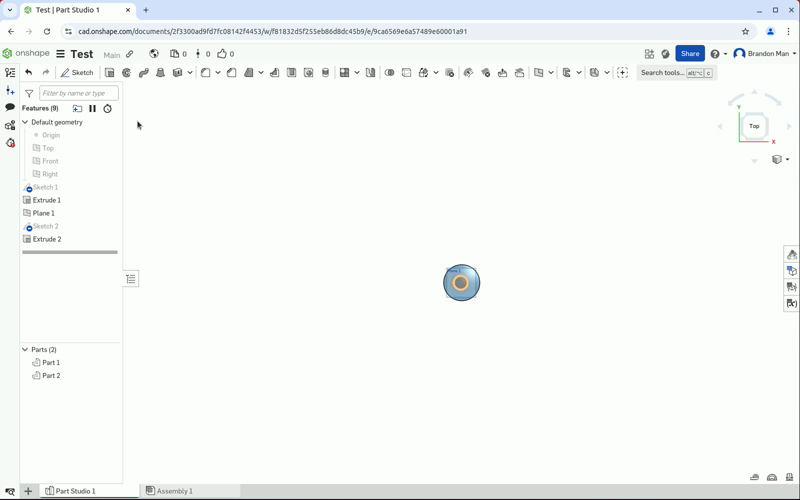
key(shift+h)
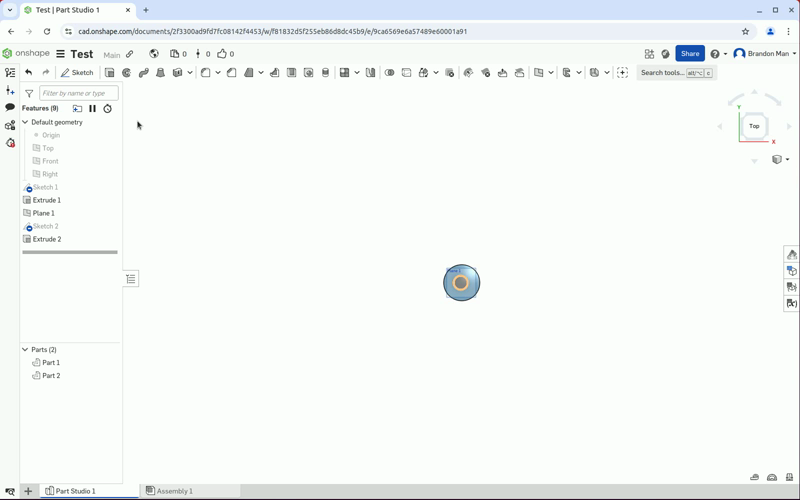
key(shift+h)
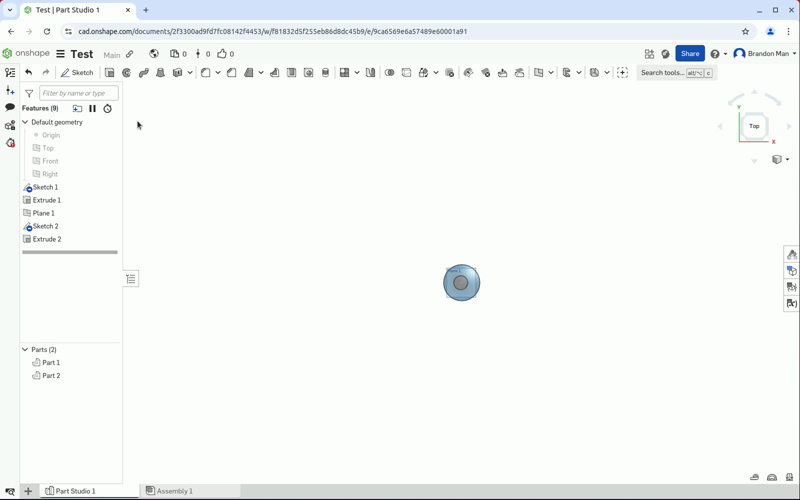
key(shift+7)
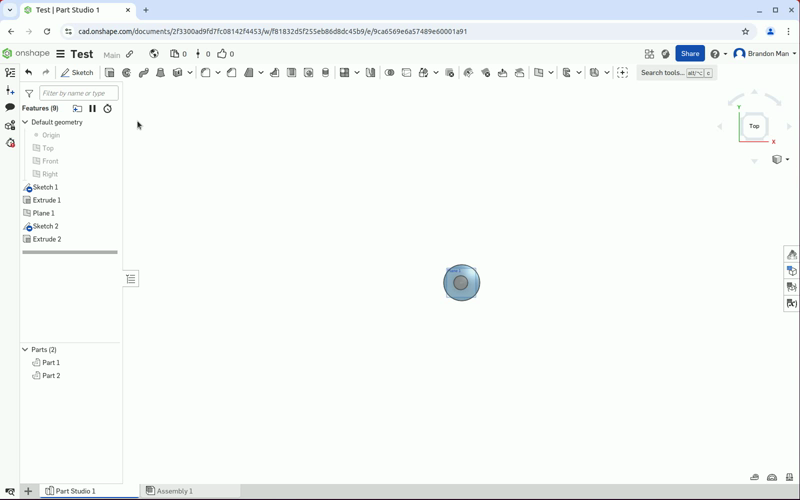
key(up, 3)
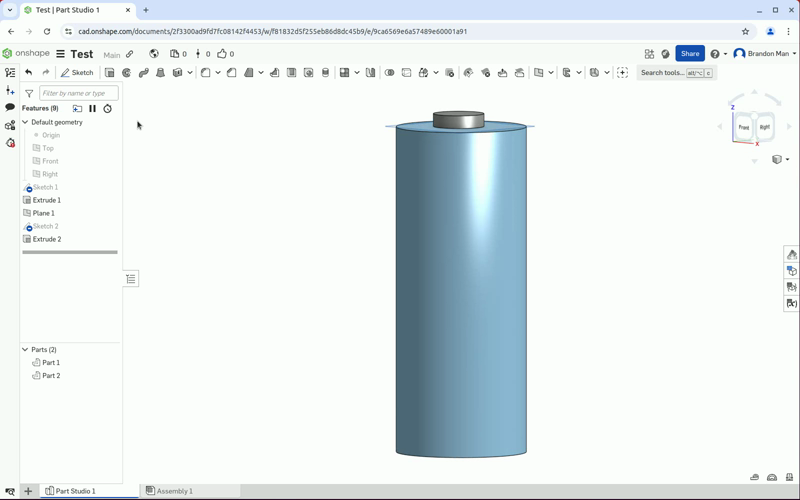
key(left, 3)
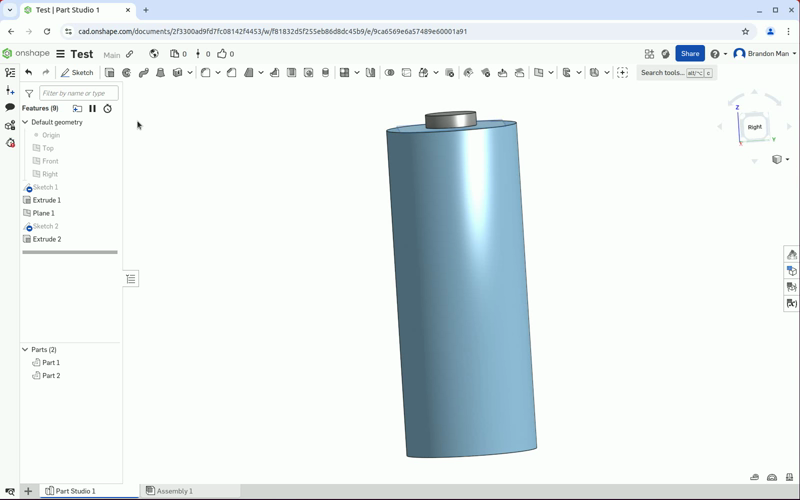
key(right, 3)
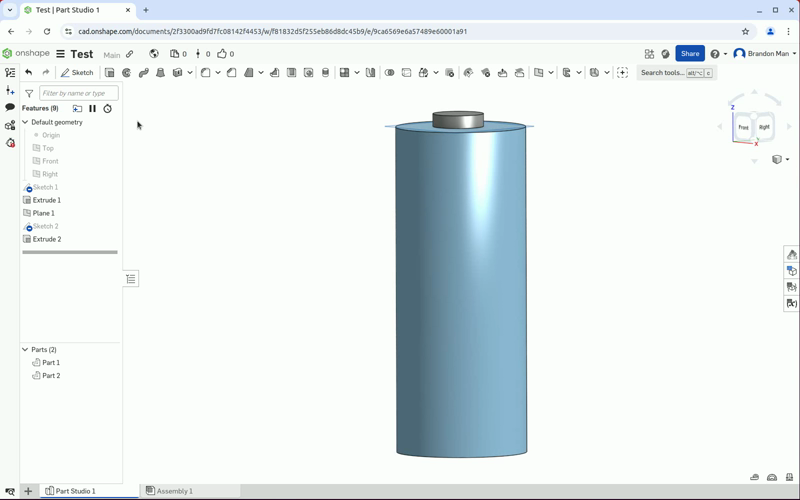
key(down, 3)
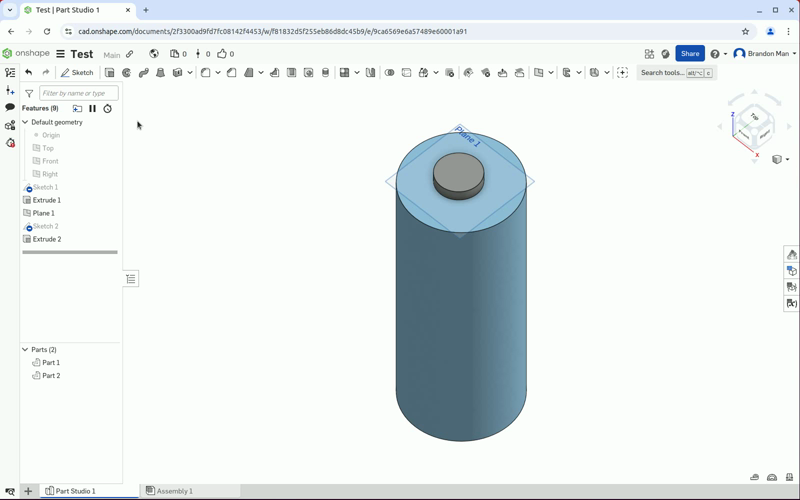
mouse_move(73, 189)
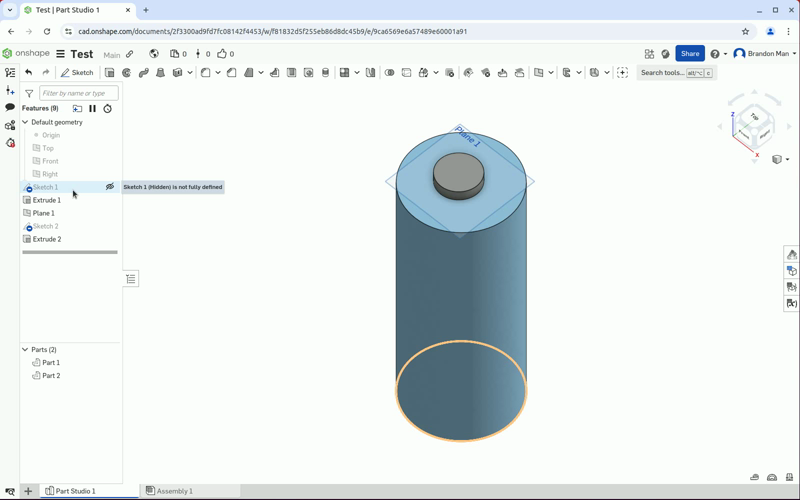
click(73, 189)